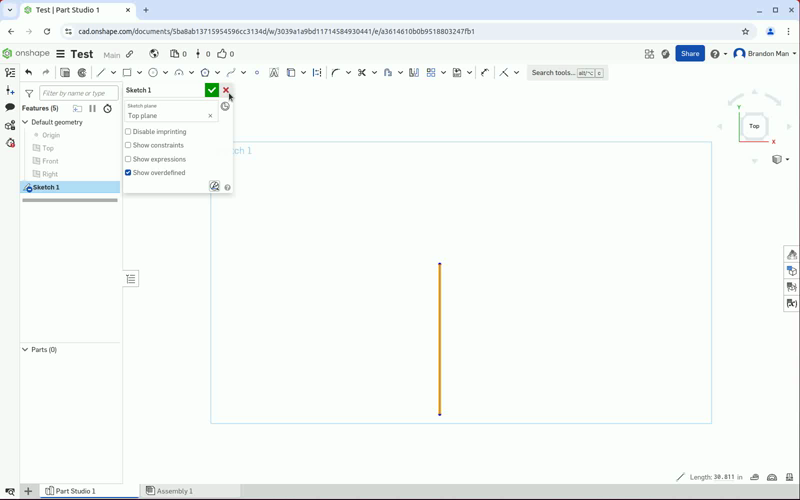
key(shift+h)
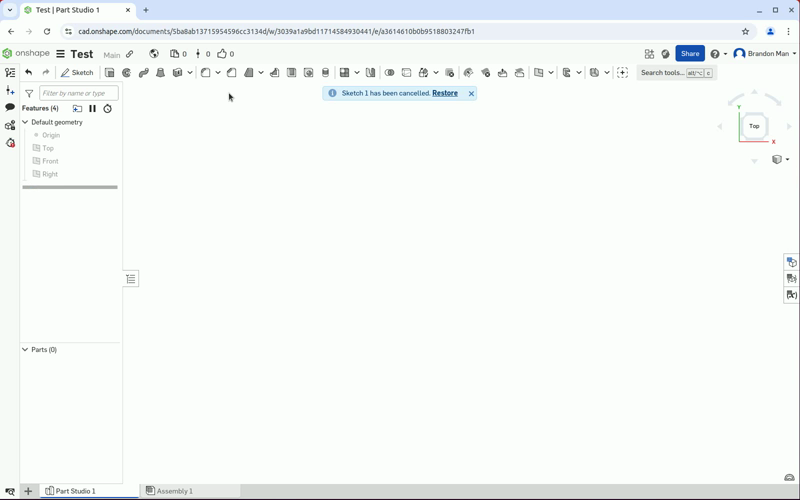
mouse_move(73, 352)
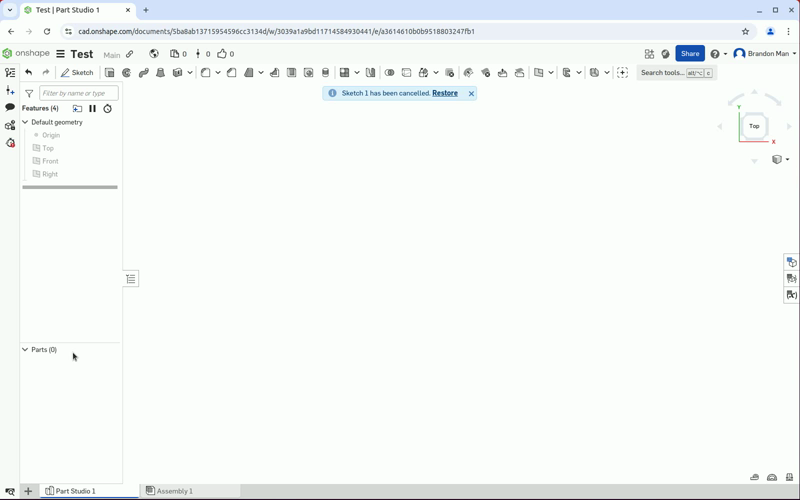
key(y)
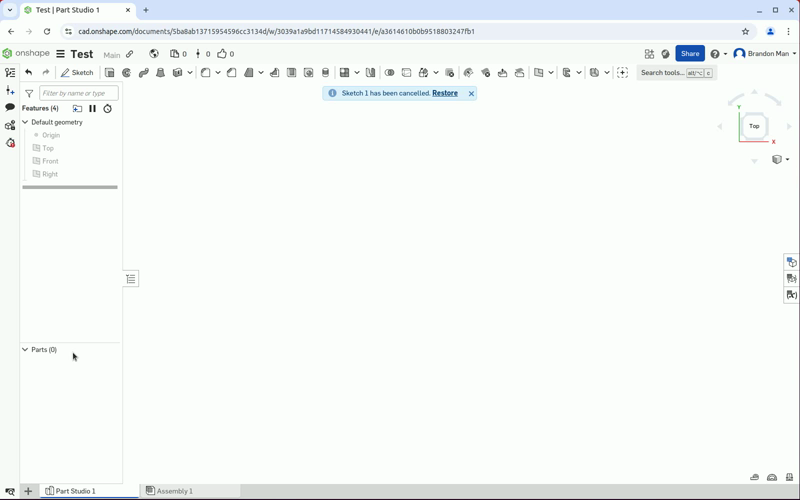
key(shift+p)
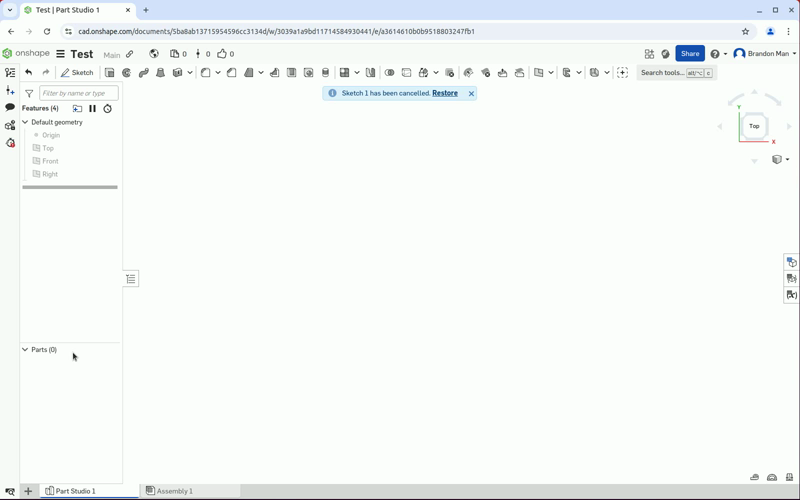
key(space)
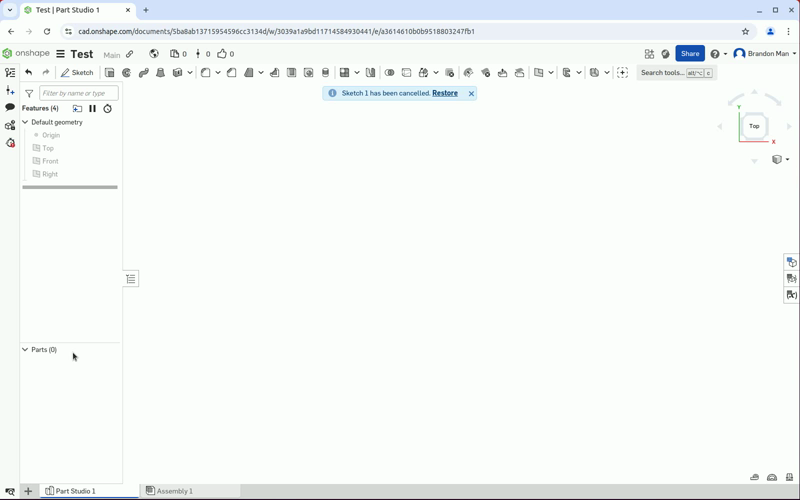
key_down(shift)
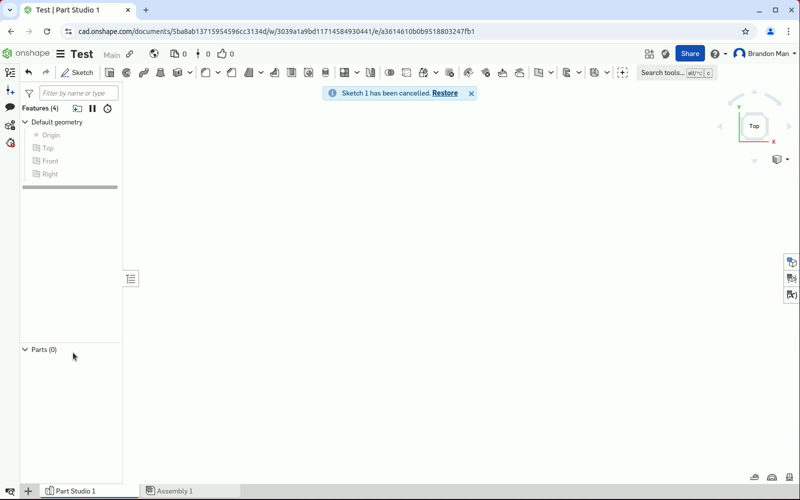
key(up)
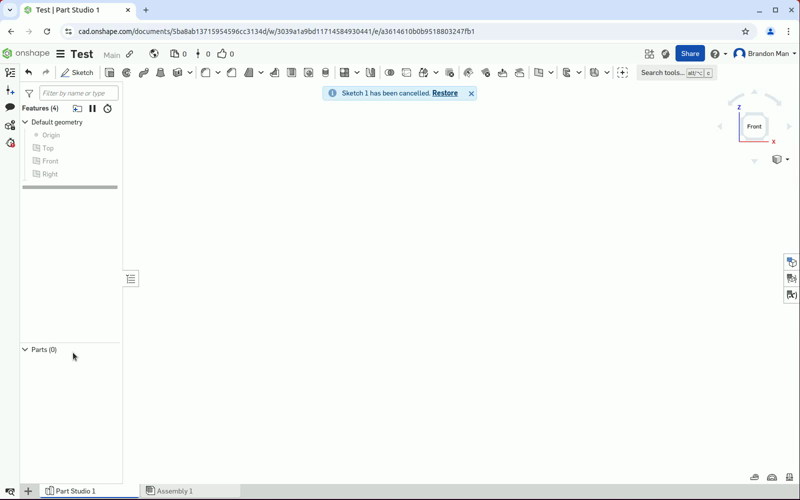
key_up(shift)
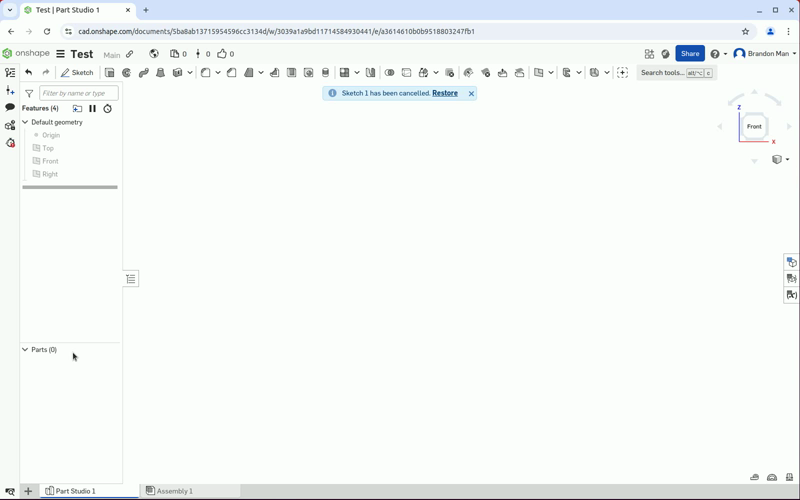
mouse_move(73, 352)
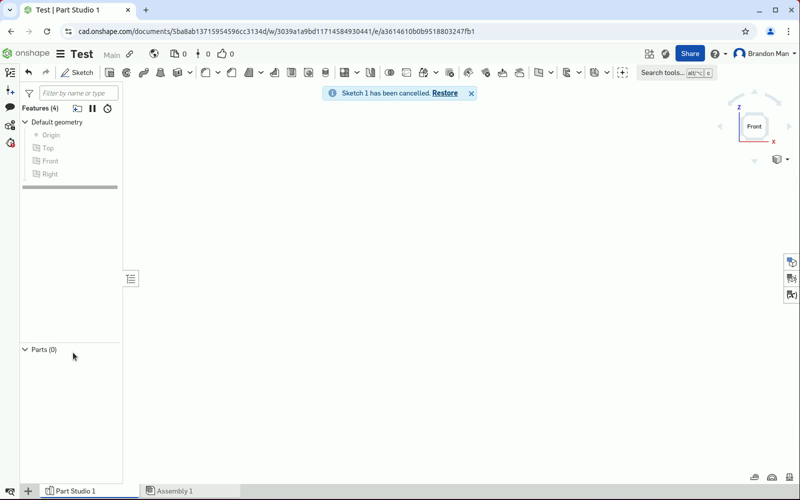
key(shift+y)
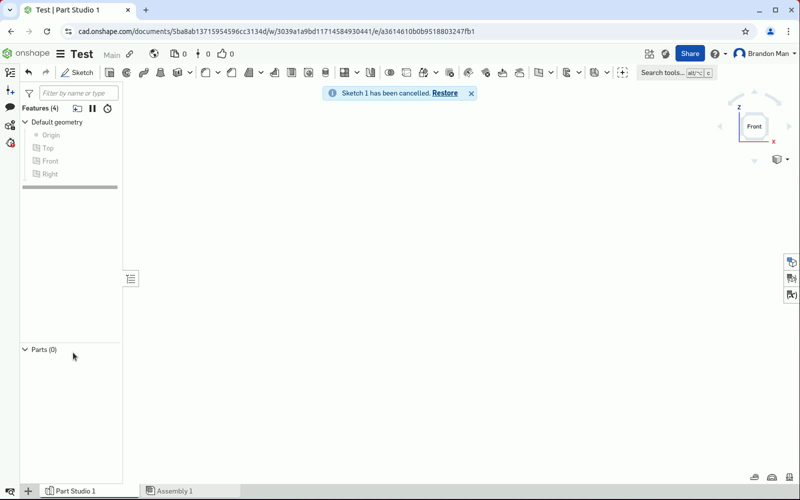
key(shift+s)
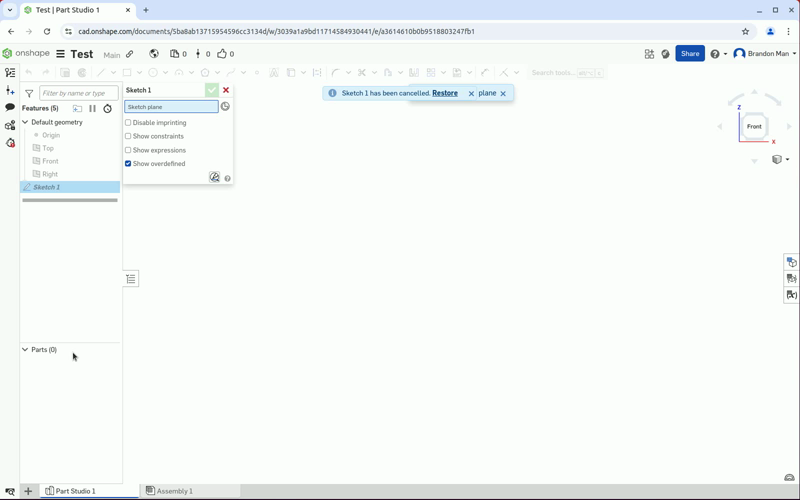
mouse_move(73, 163)
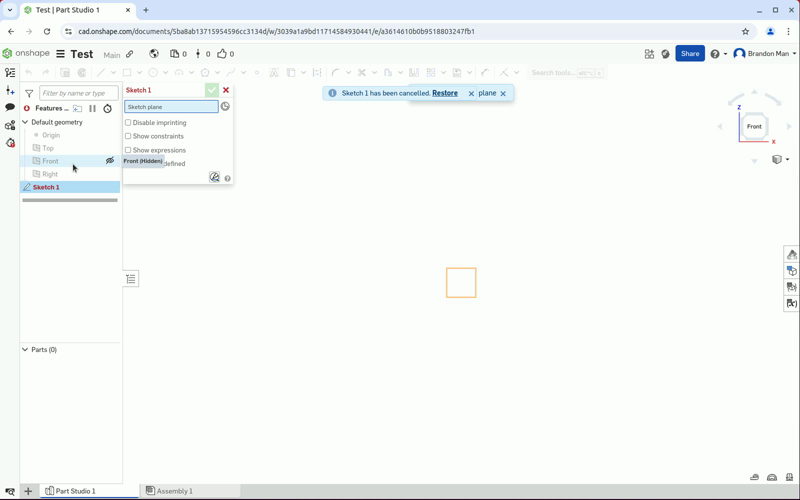
click(73, 163)
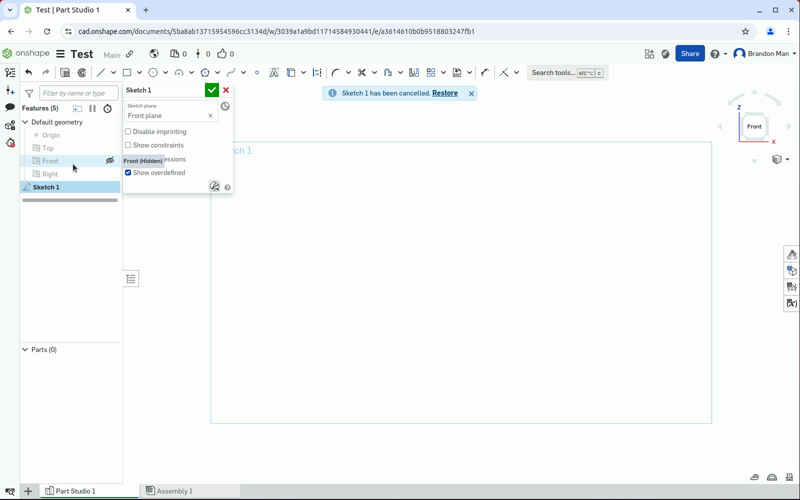
mouse_move(73, 352)
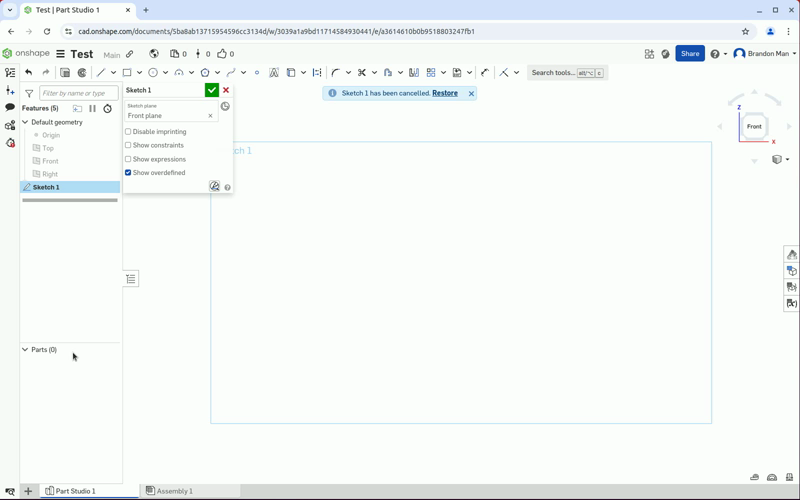
key(y)
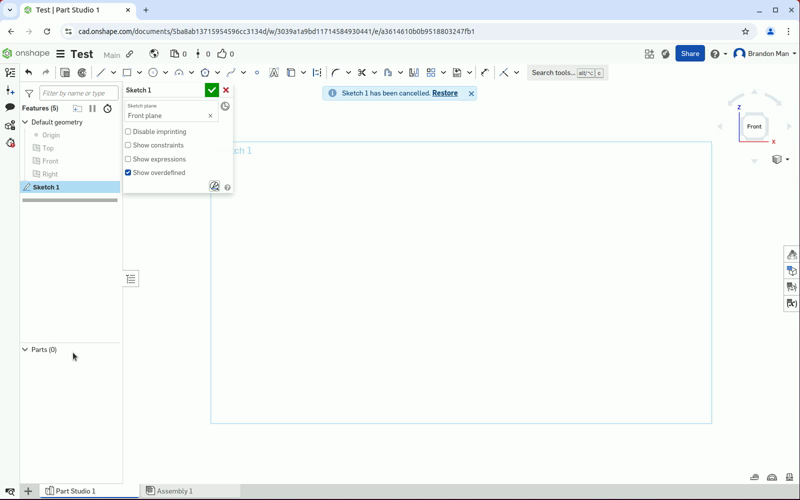
key(c)
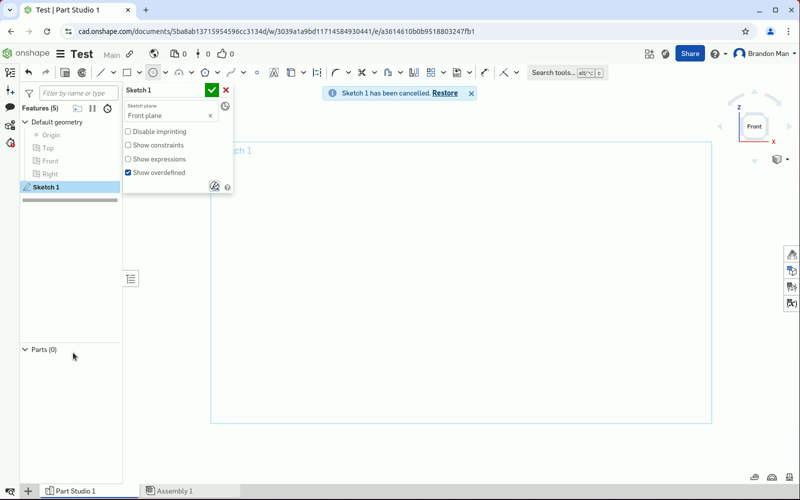
key_down(shift)
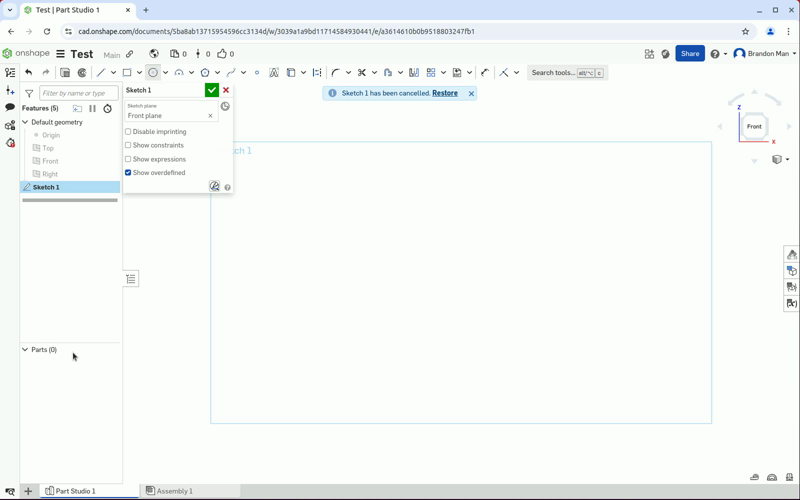
mouse_move(461, 282)
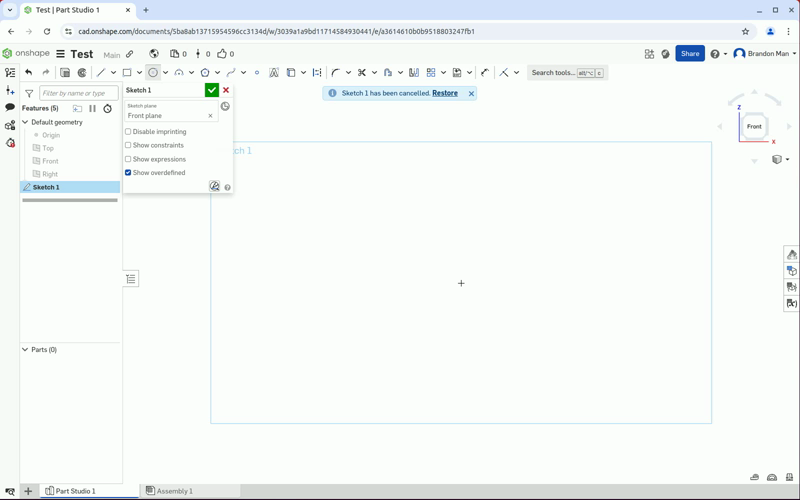
click(461, 282)
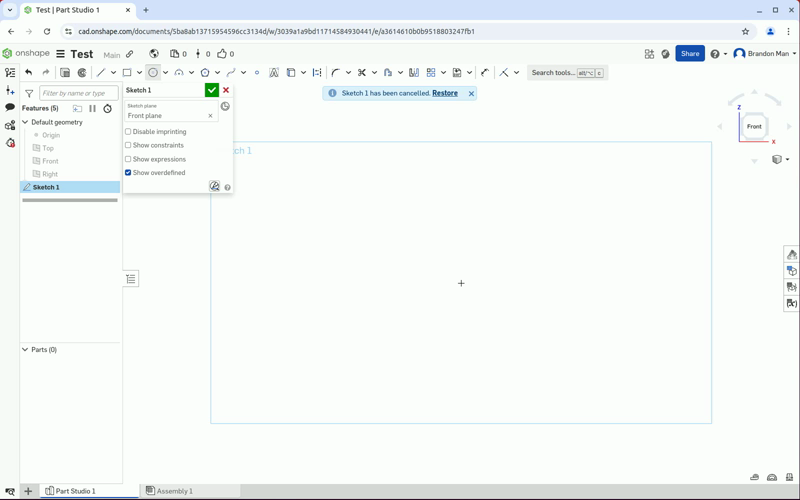
key_up(shift)
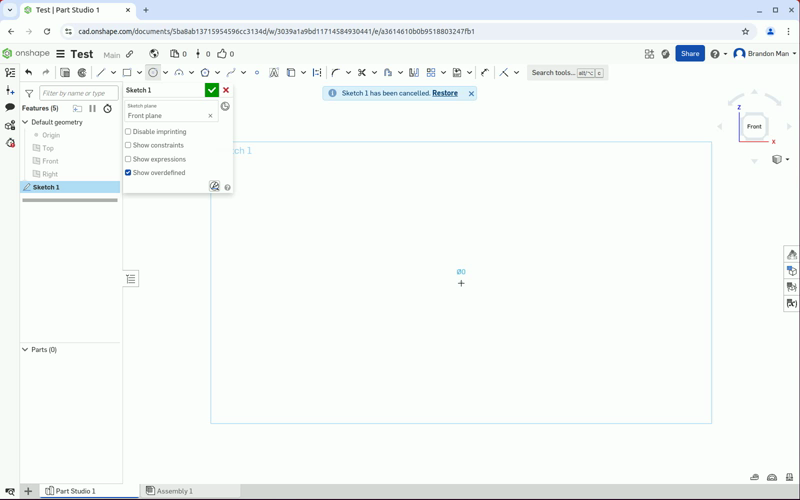
mouse_move(495, 282)
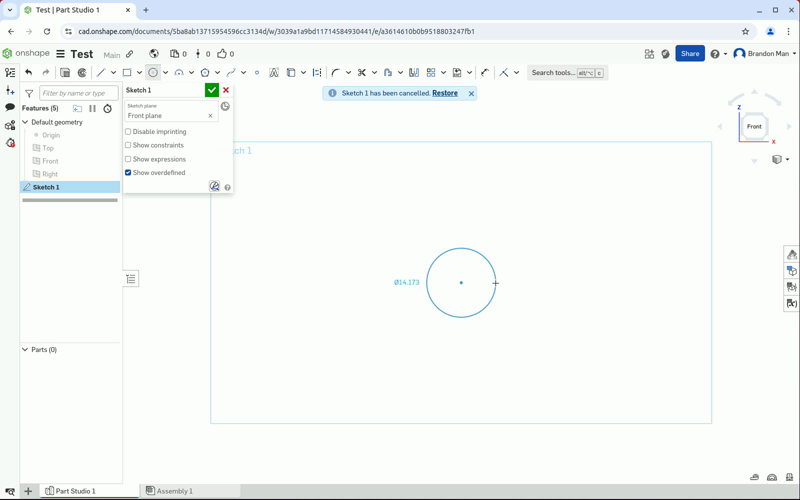
click(495, 282)
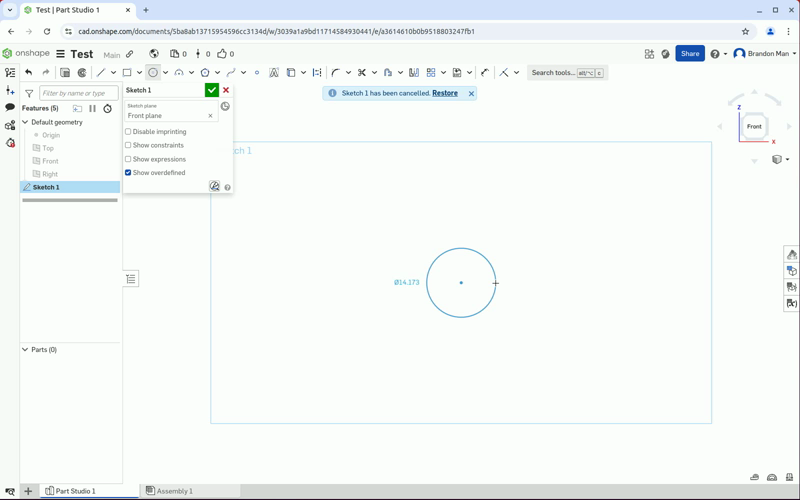
key(esc)
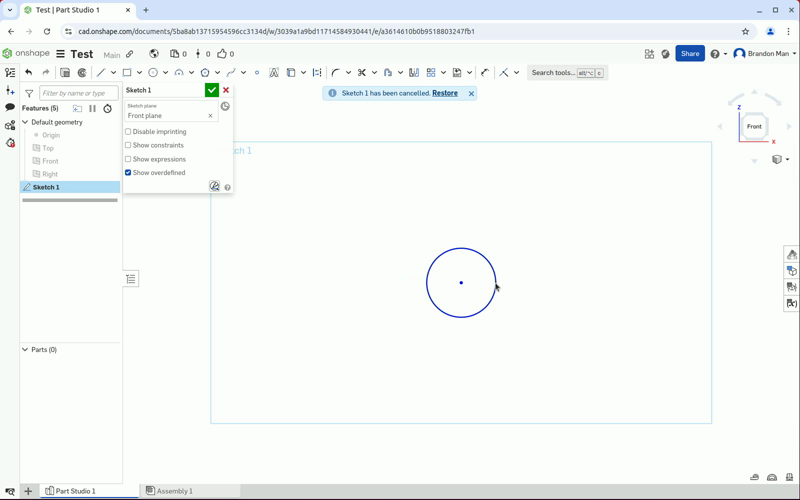
mouse_move(454, 301)
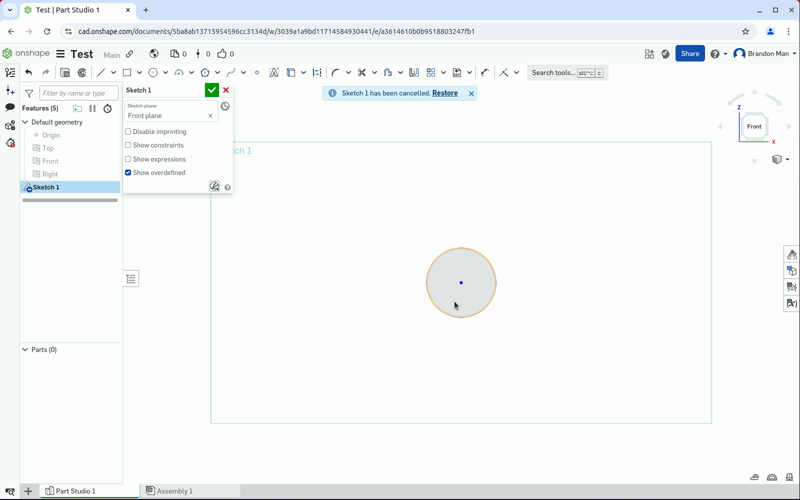
click(454, 301)
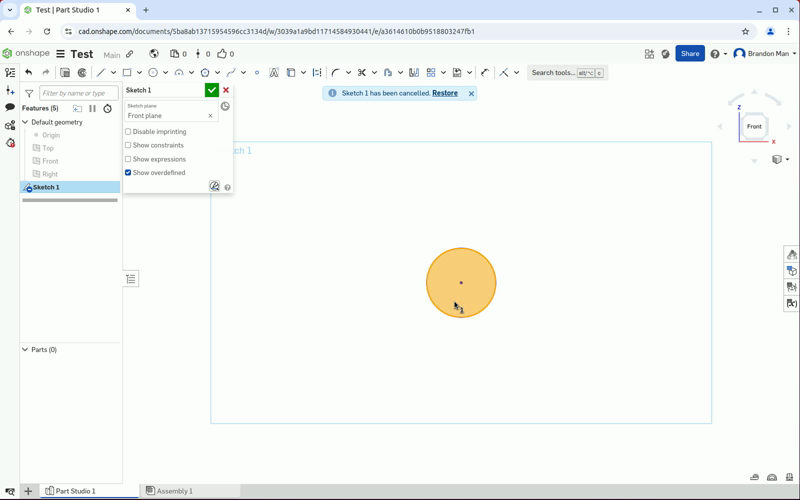
mouse_move(73, 352)
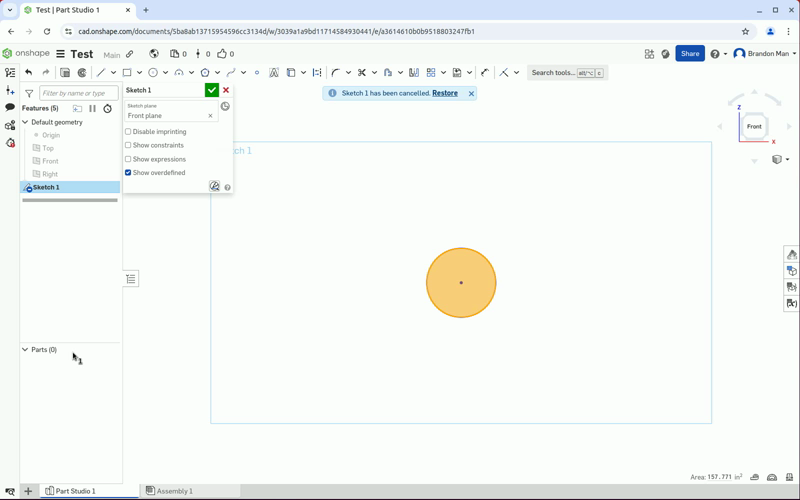
key(shift+y)
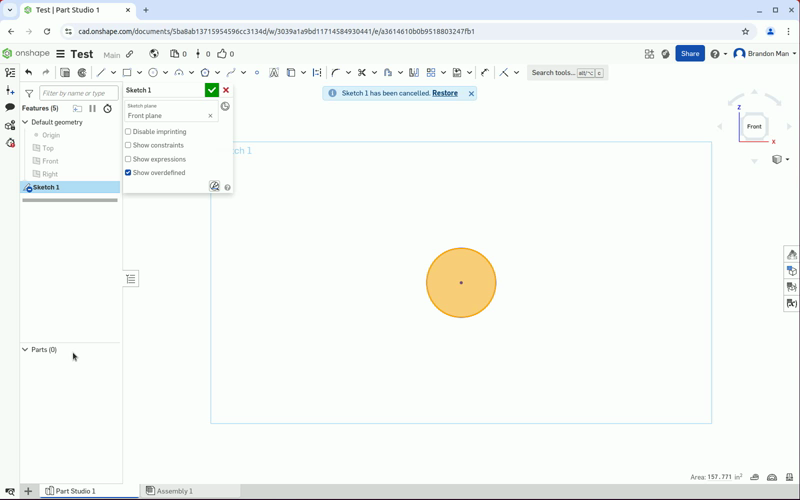
key(shift+e)
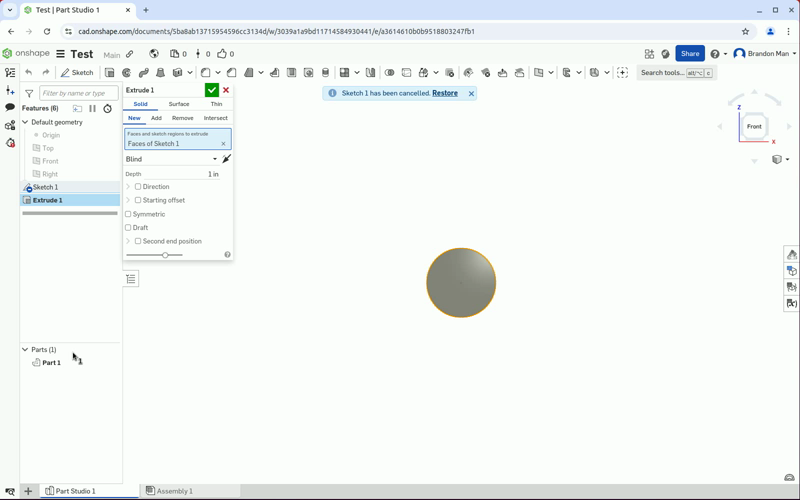
mouse_move(143, 106)
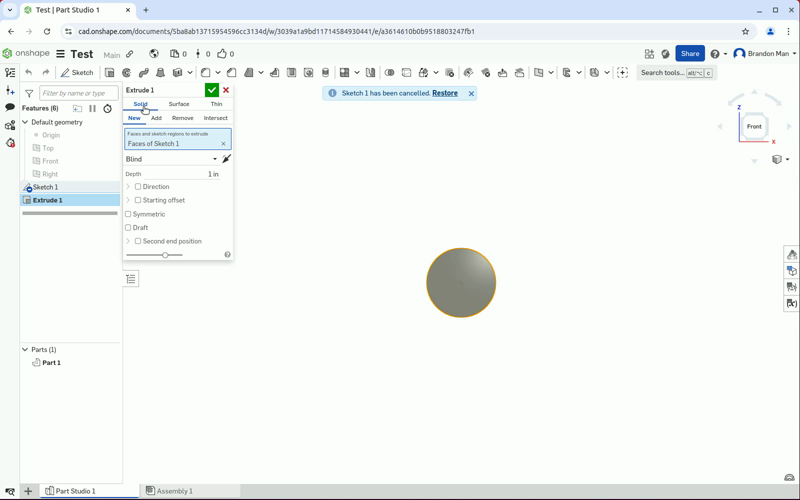
click(143, 106)
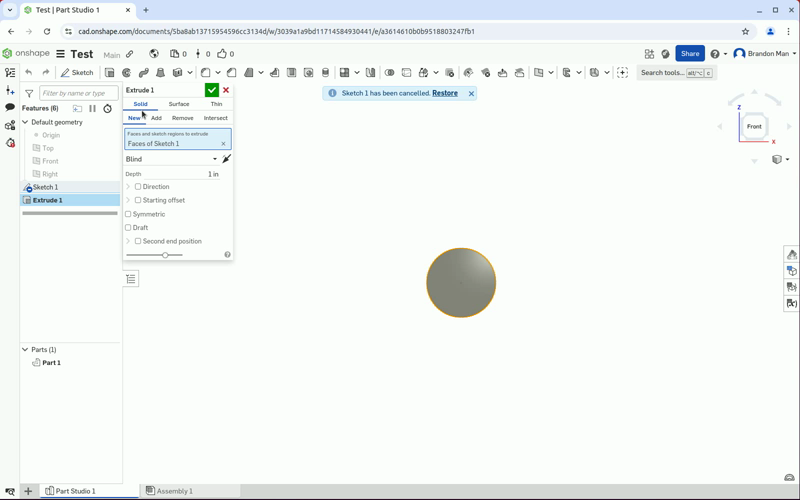
mouse_move(137, 120)
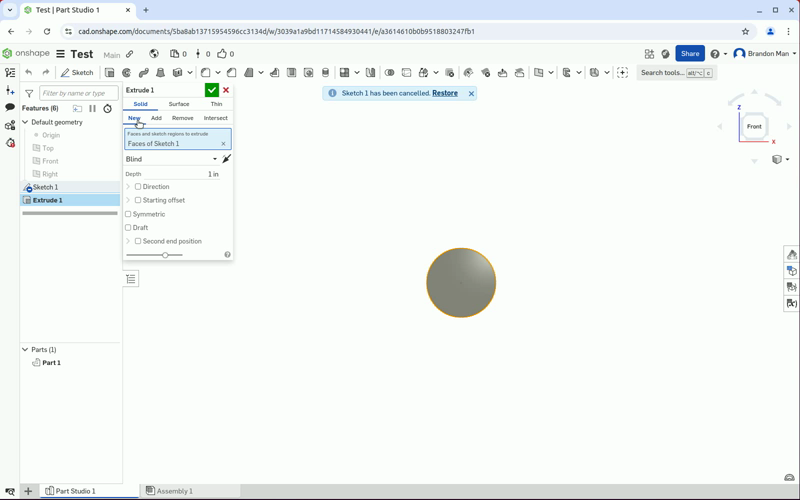
click(137, 120)
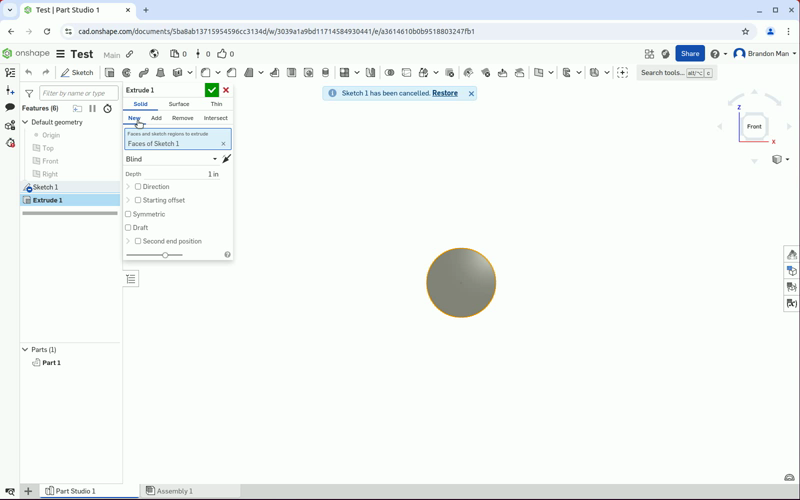
key(tab, 4)
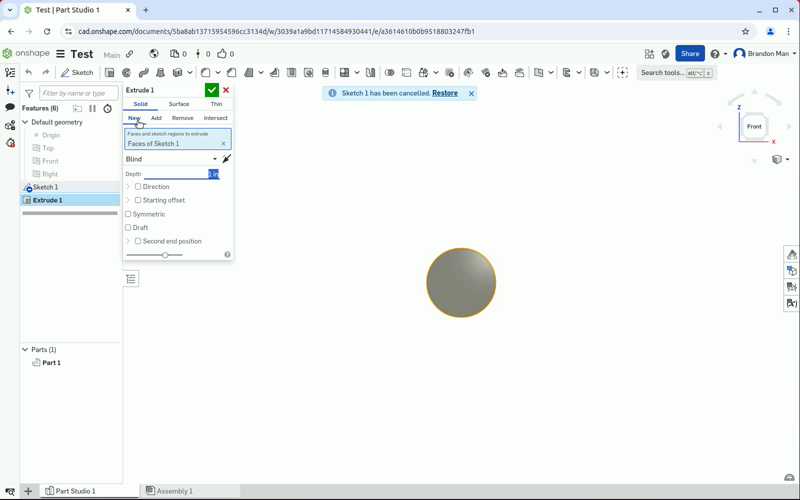
text(7.222)
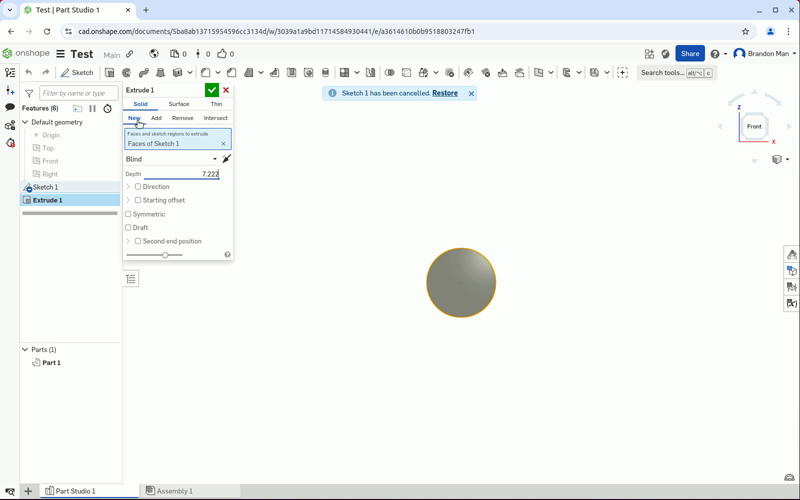
key(tab, 3)
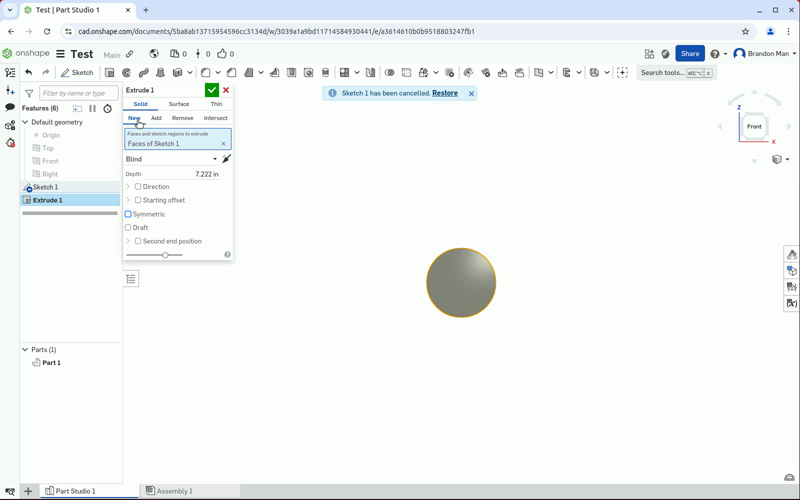
key(space)
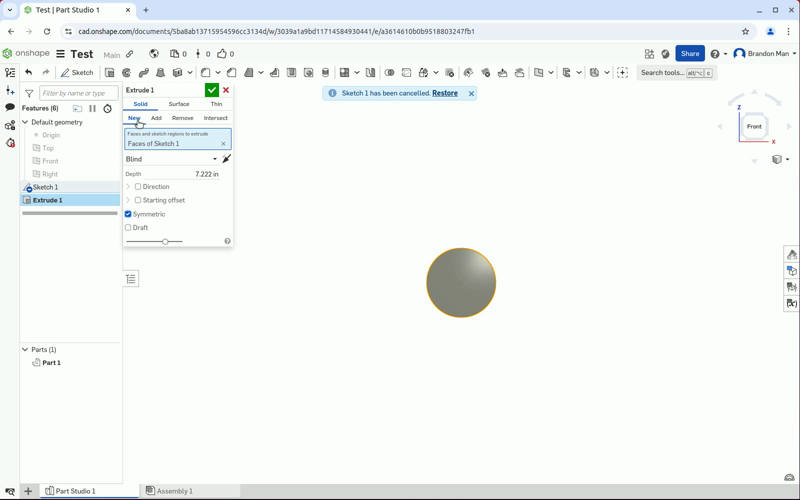
key(enter)
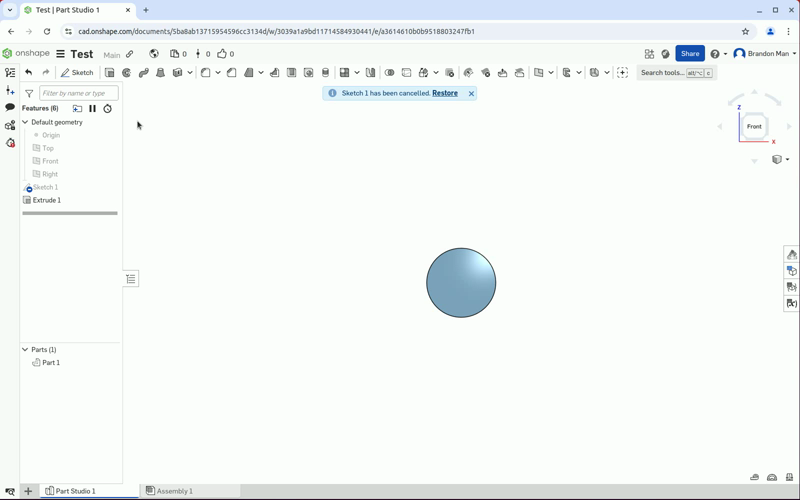
key(shift+h)
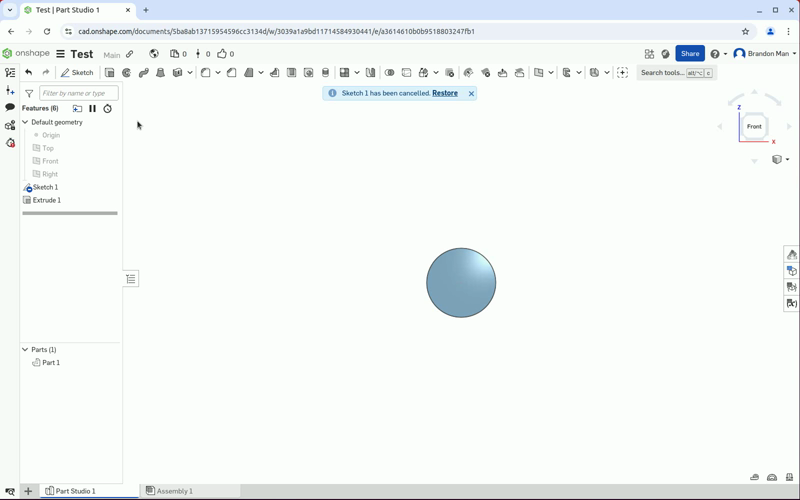
key(shift+h)
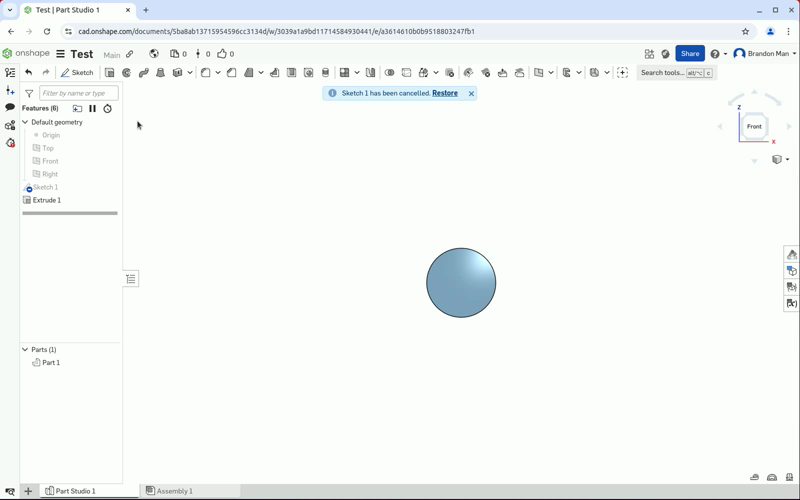
mouse_move(73, 189)
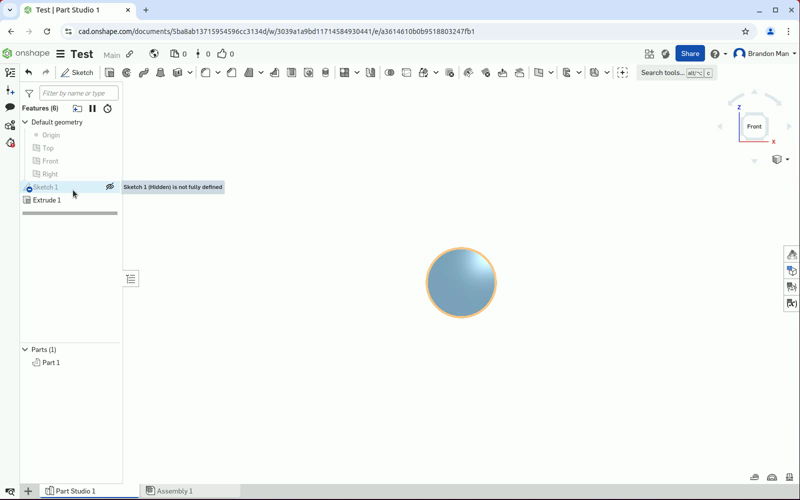
click(73, 189)
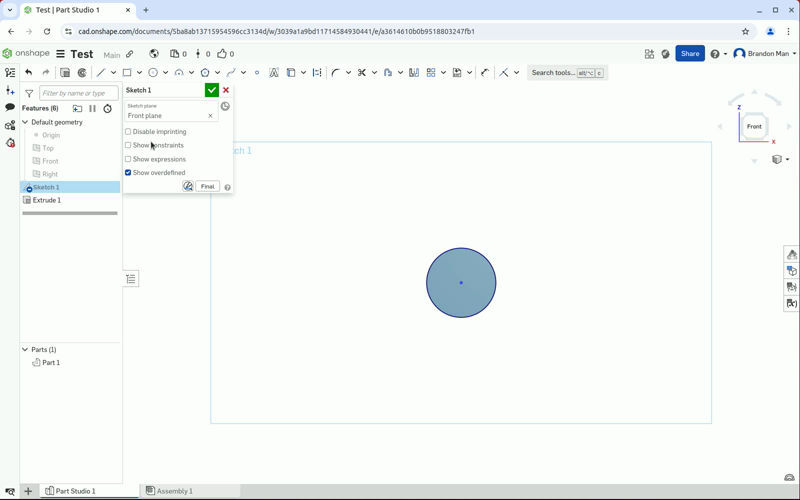
mouse_move(229, 92)
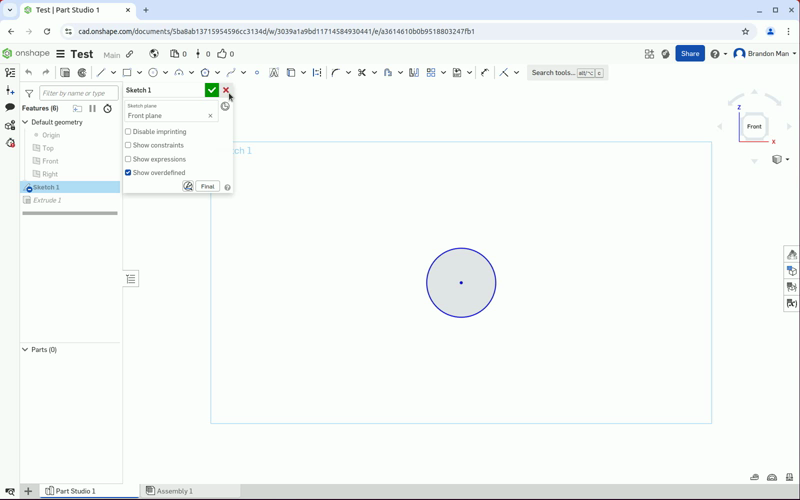
click(229, 92)
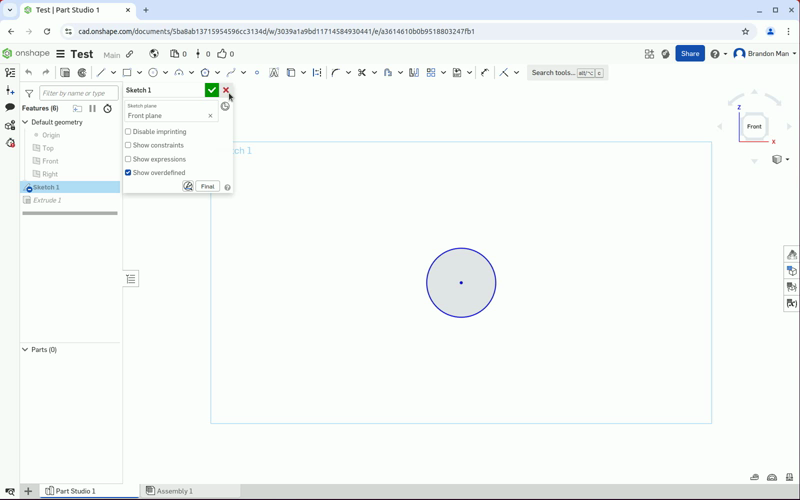
key(shift+s)
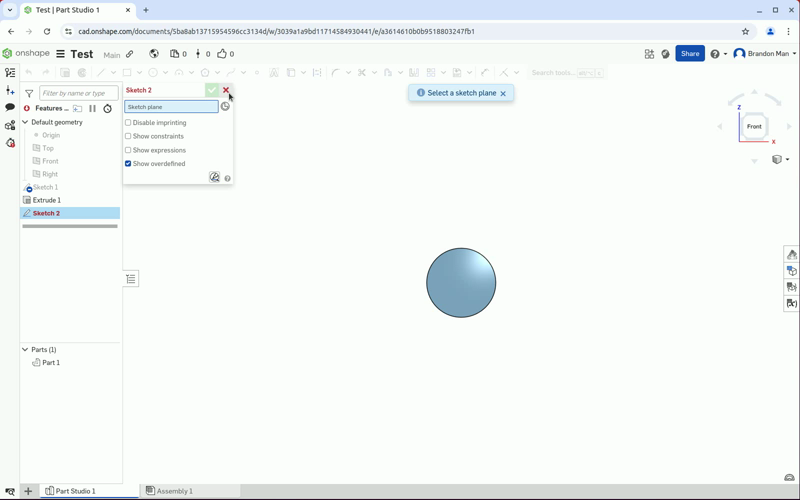
mouse_move(73, 163)
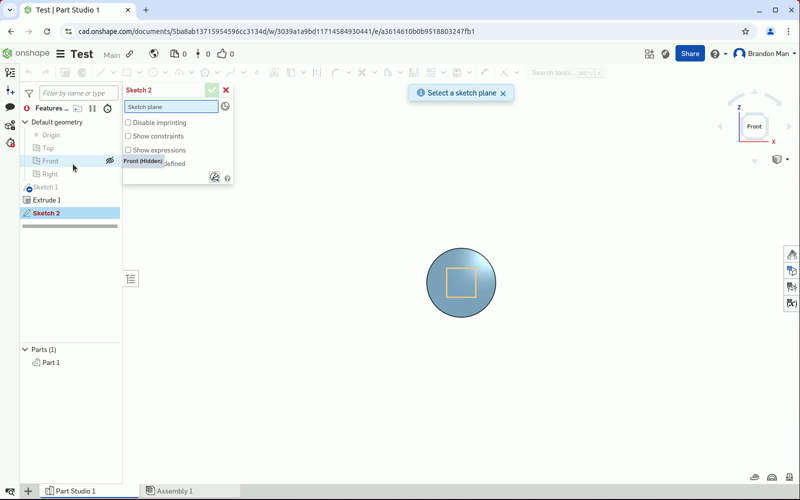
click(73, 163)
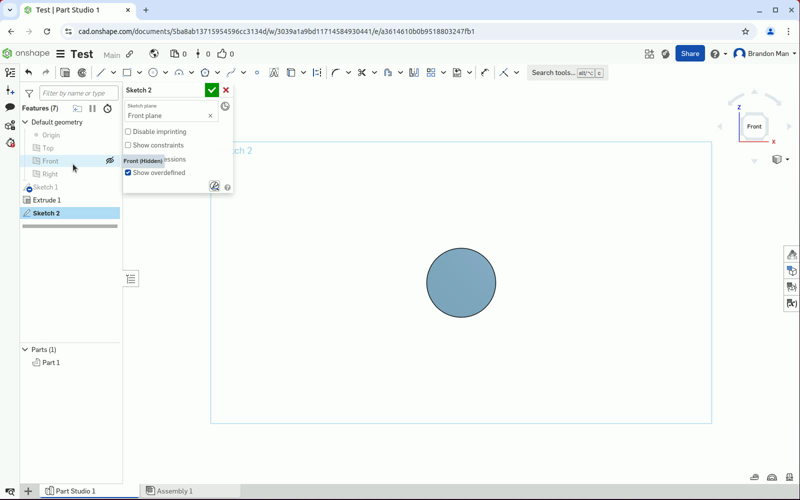
mouse_move(73, 352)
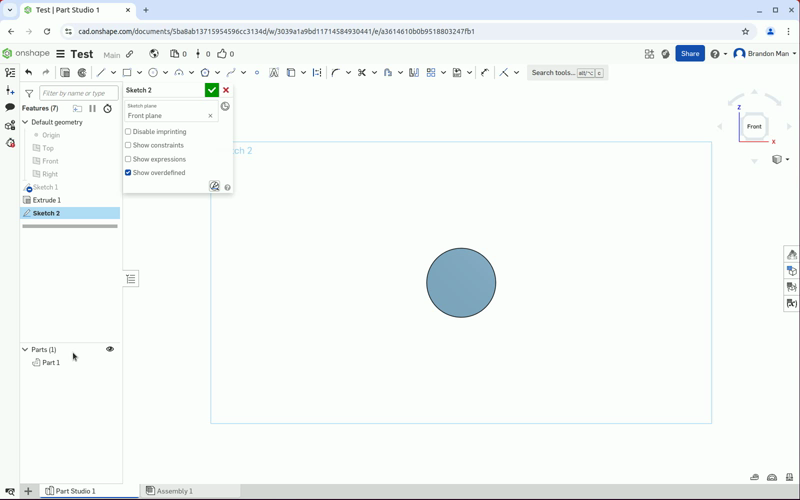
key(y)
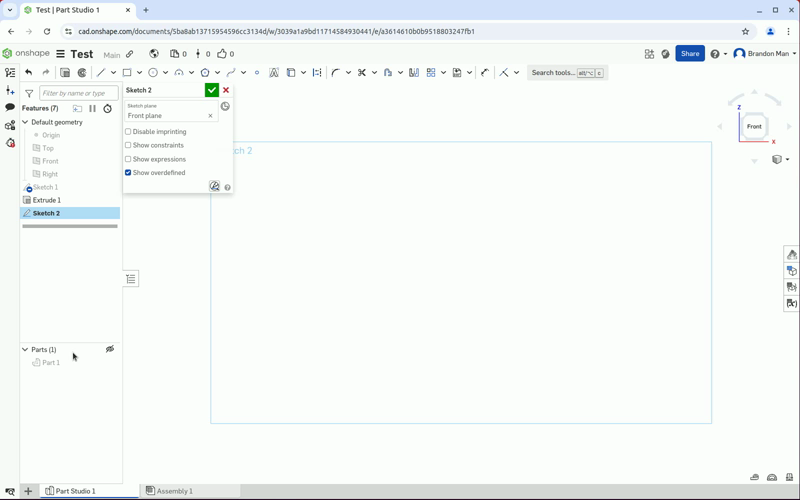
key(l)
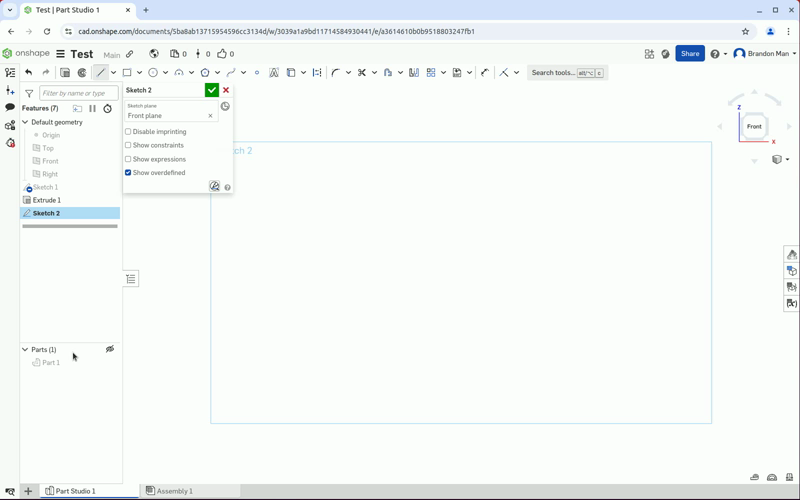
key_down(shift)
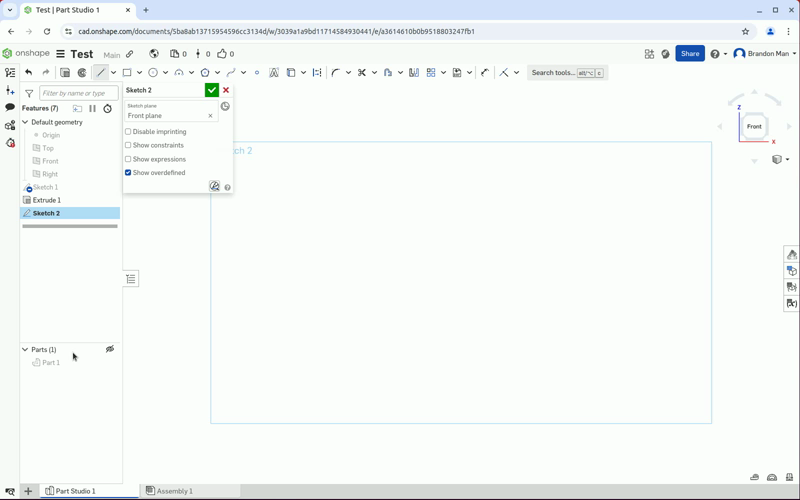
mouse_move(505, 234)
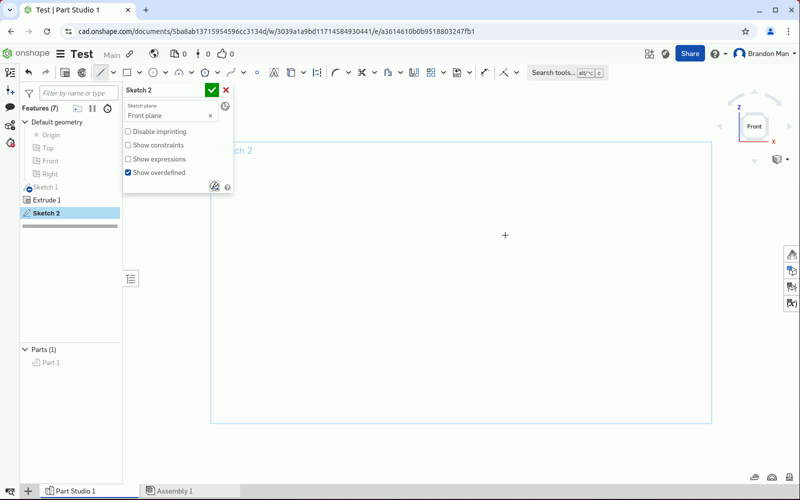
click(505, 234)
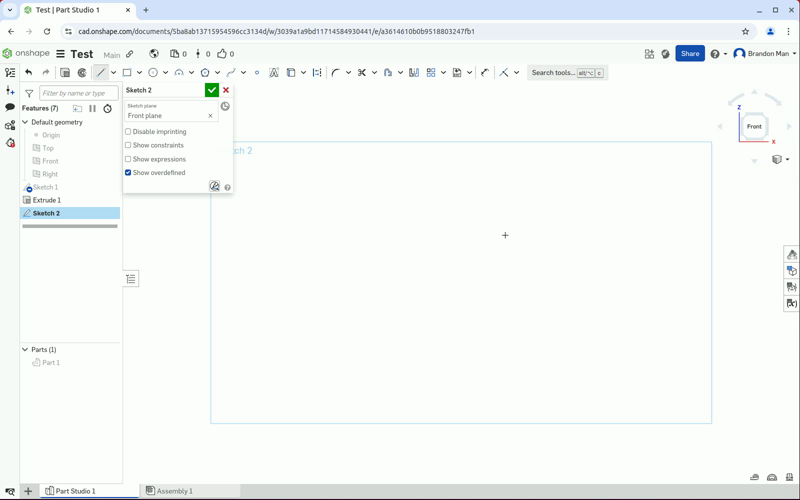
key_up(shift)
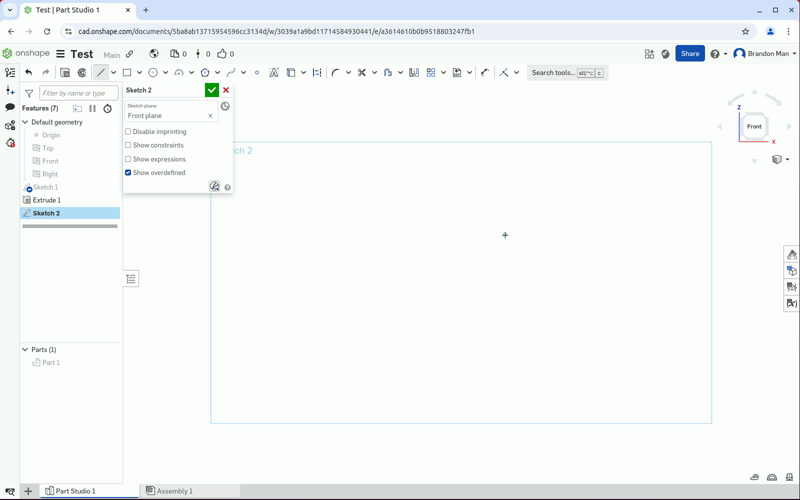
key_down(shift)
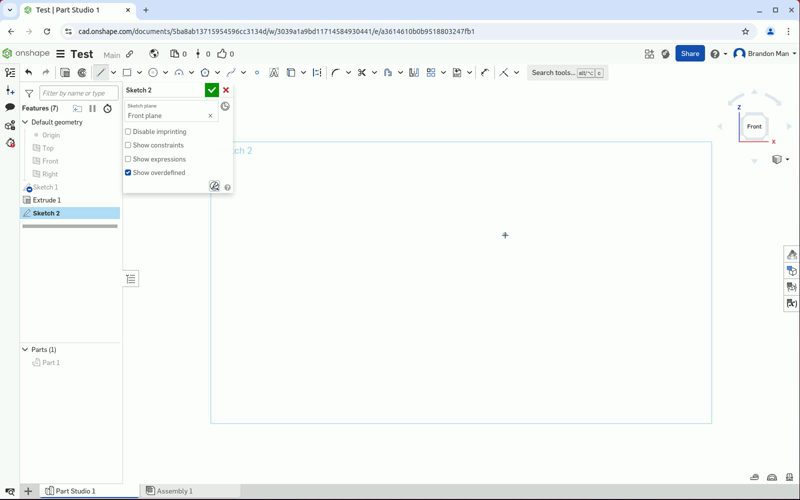
mouse_move(535, 234)
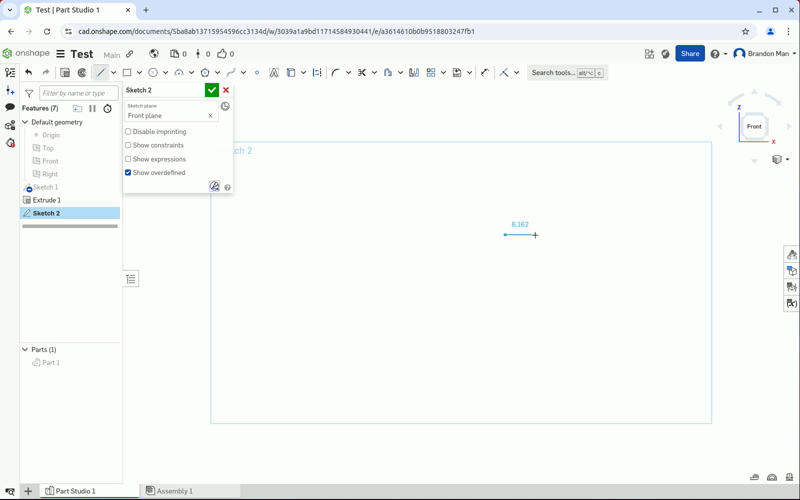
mouse_move(529, 234)
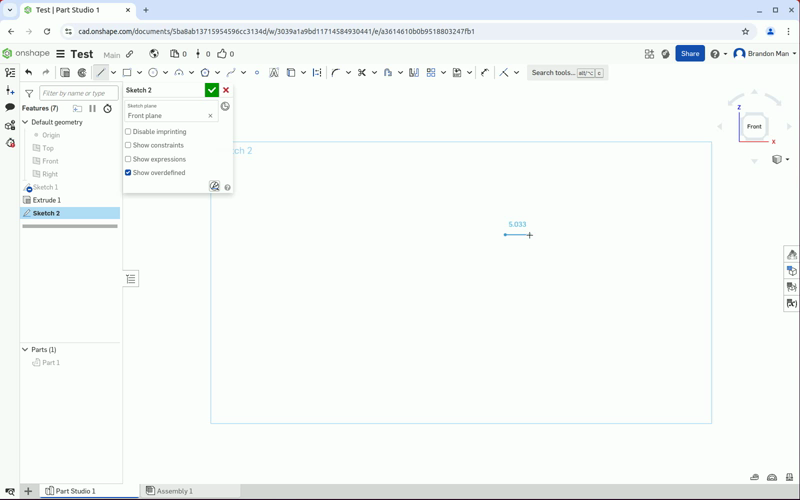
click(529, 234)
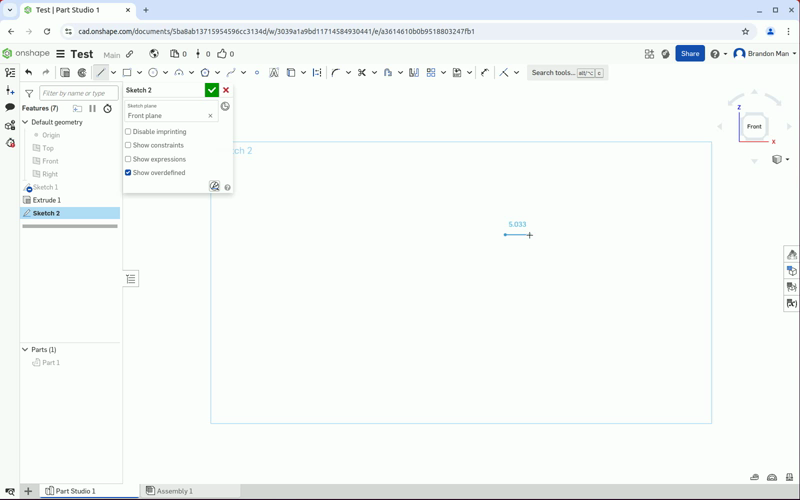
key_up(shift)
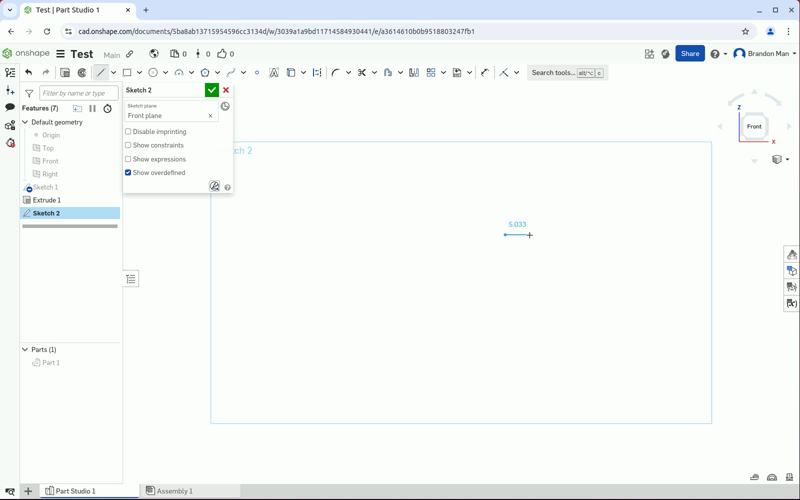
key_down(shift)
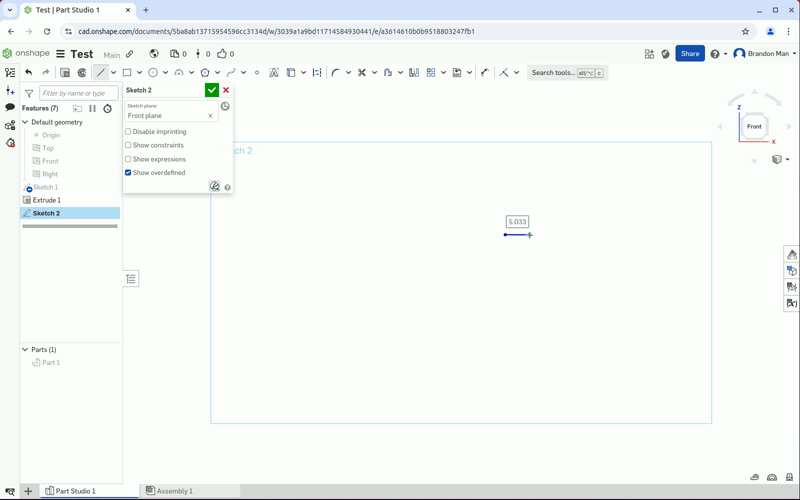
mouse_move(559, 234)
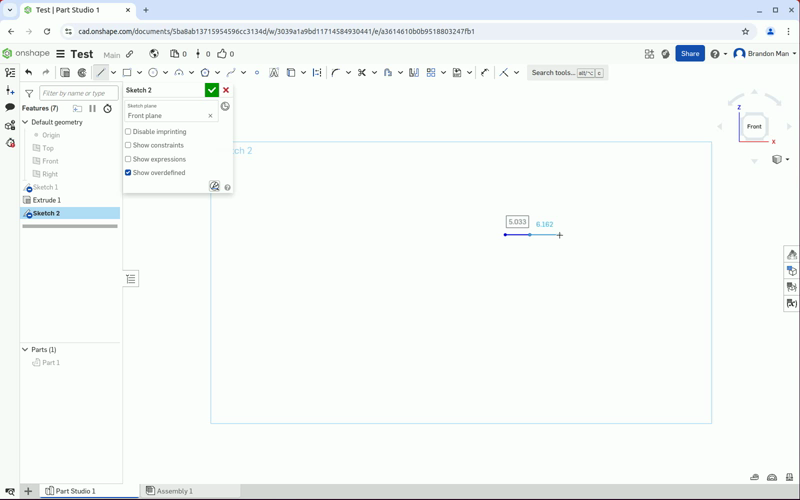
mouse_move(573, 234)
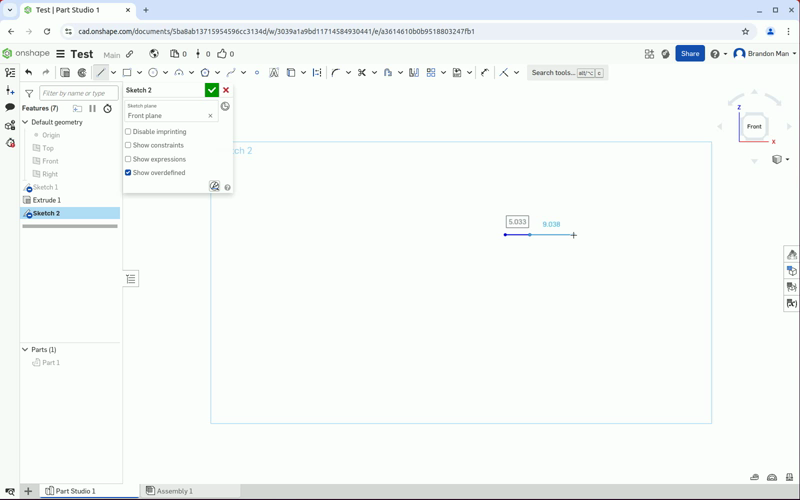
click(573, 234)
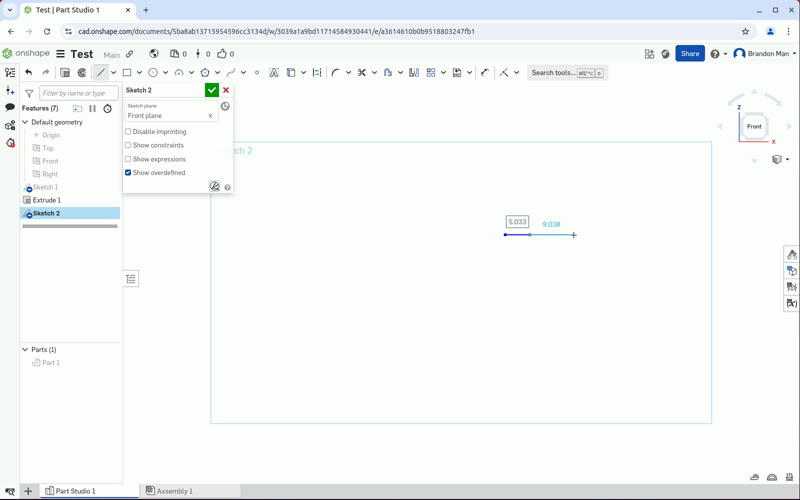
key_up(shift)
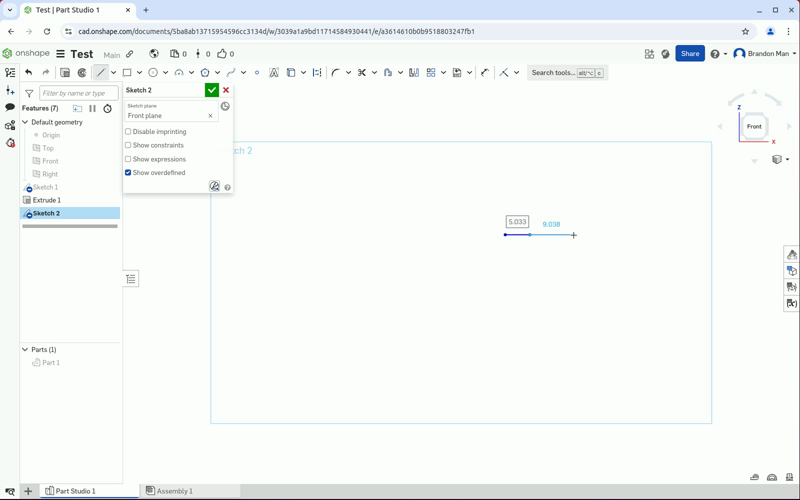
key_down(shift)
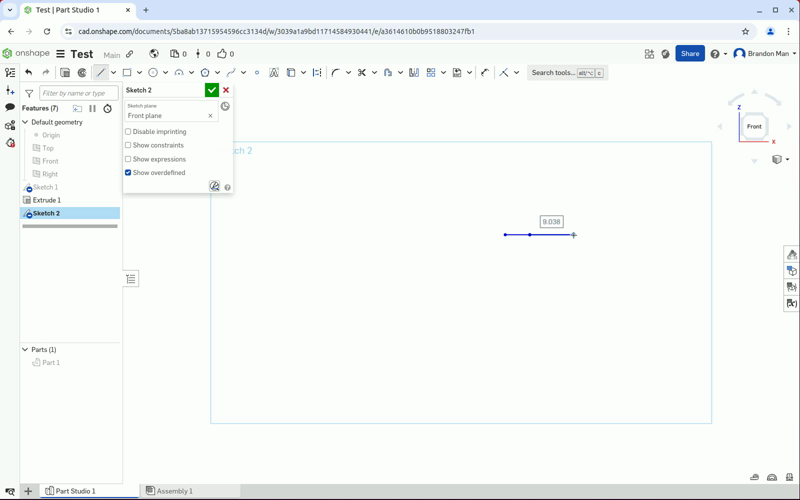
mouse_move(589, 234)
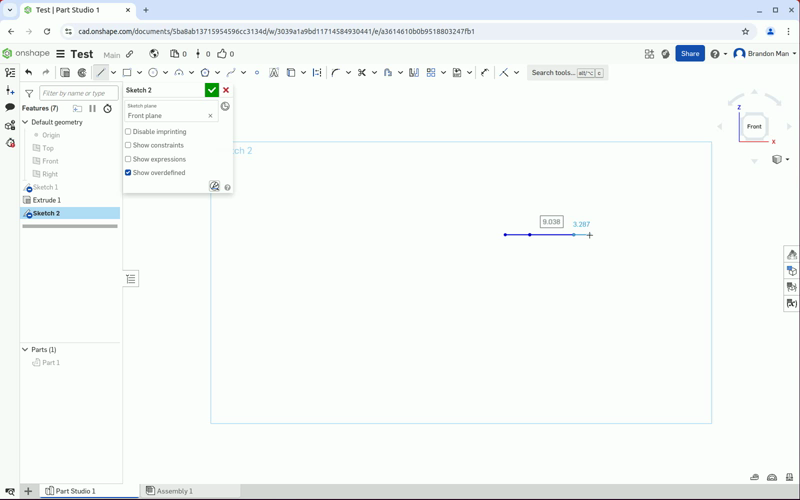
mouse_move(573, 200)
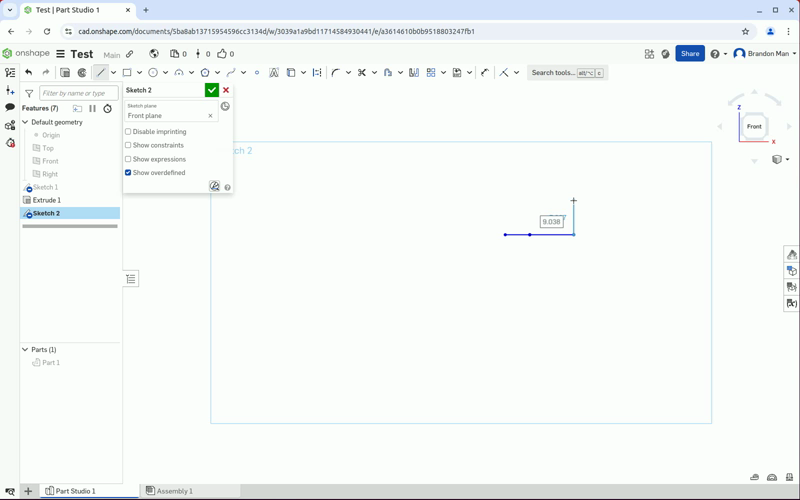
click(573, 200)
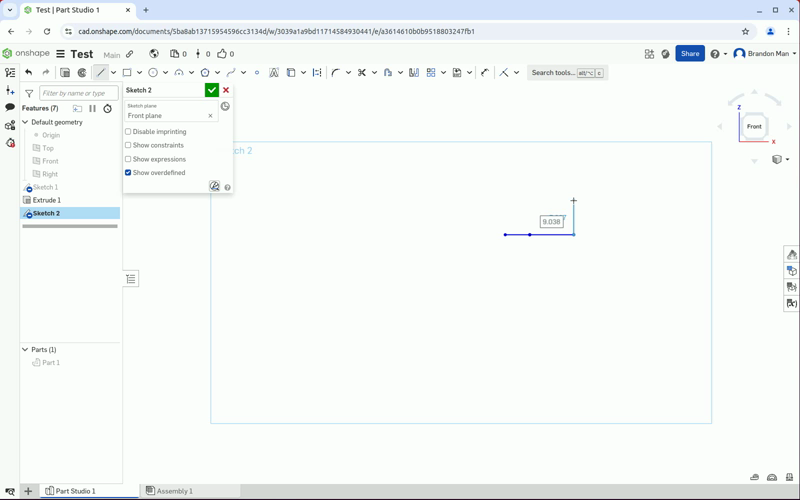
key_up(shift)
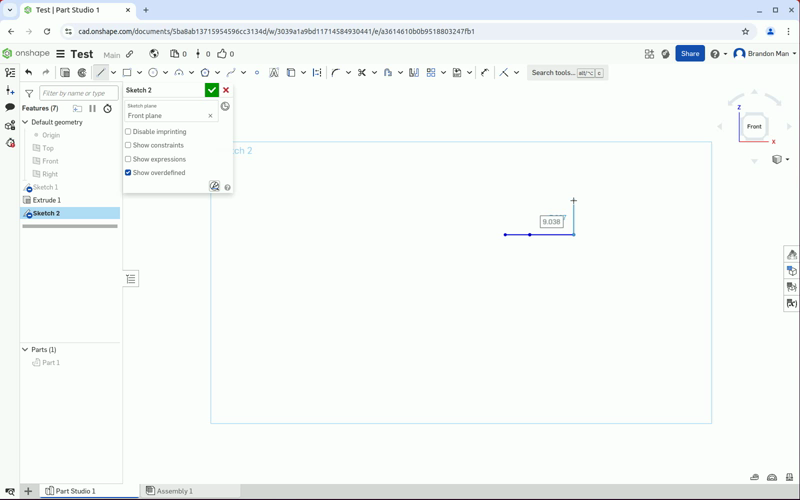
key_down(shift)
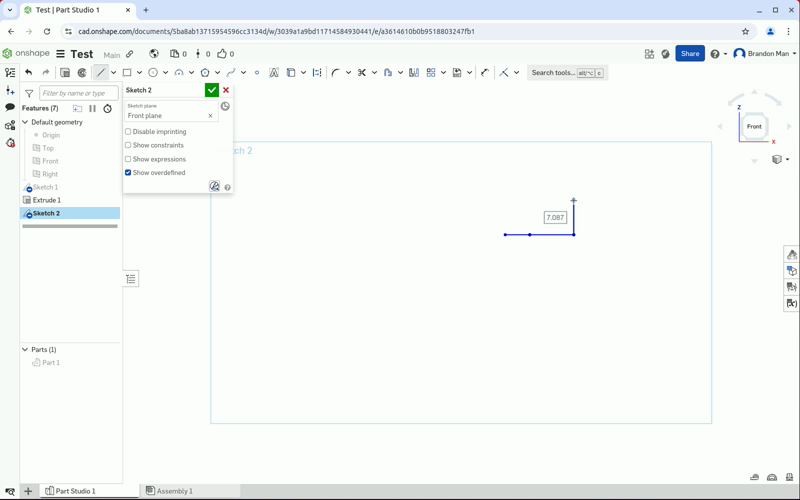
mouse_move(505, 200)
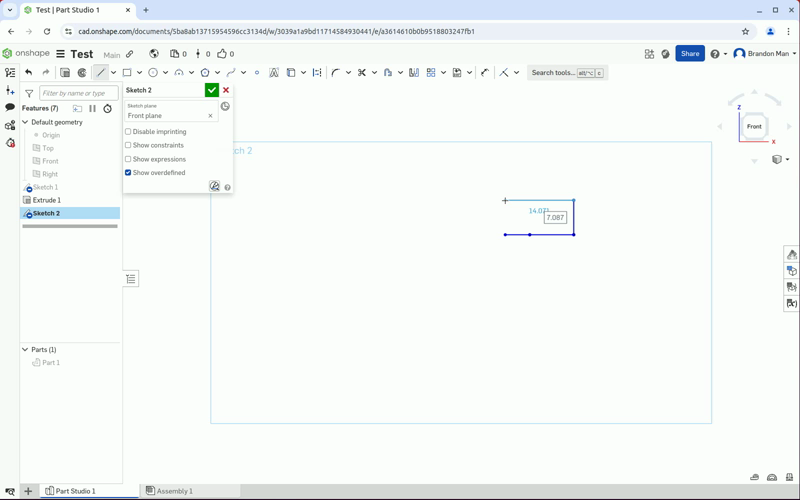
click(505, 200)
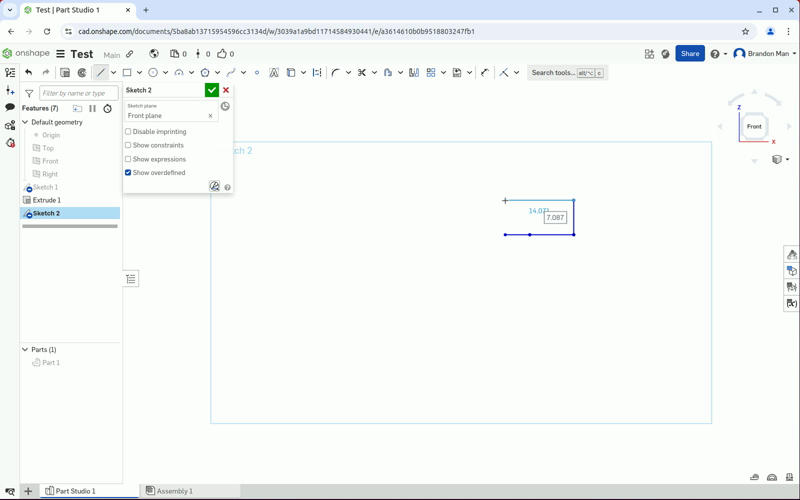
key_up(shift)
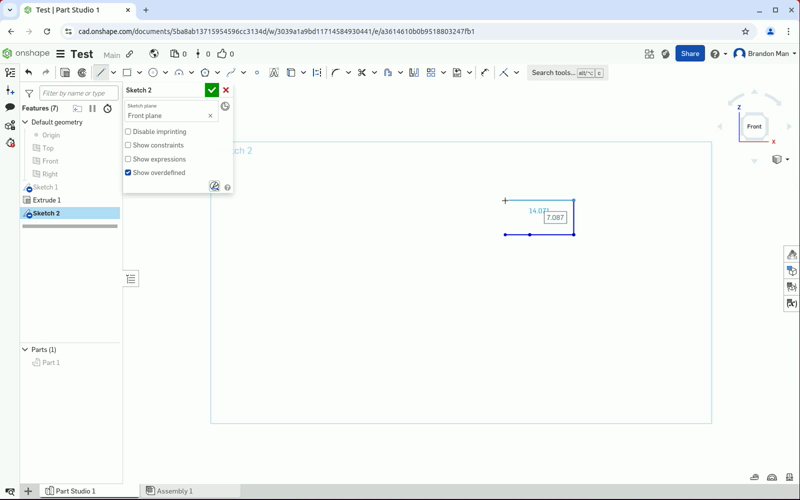
mouse_move(535, 200)
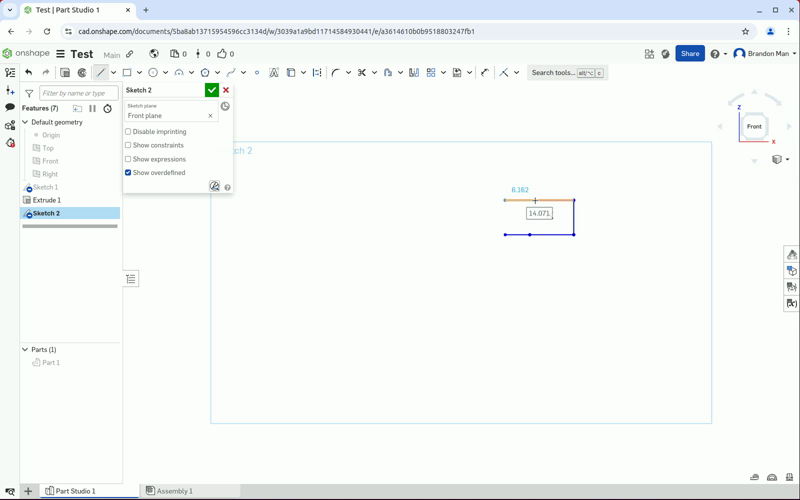
key_down(shift)
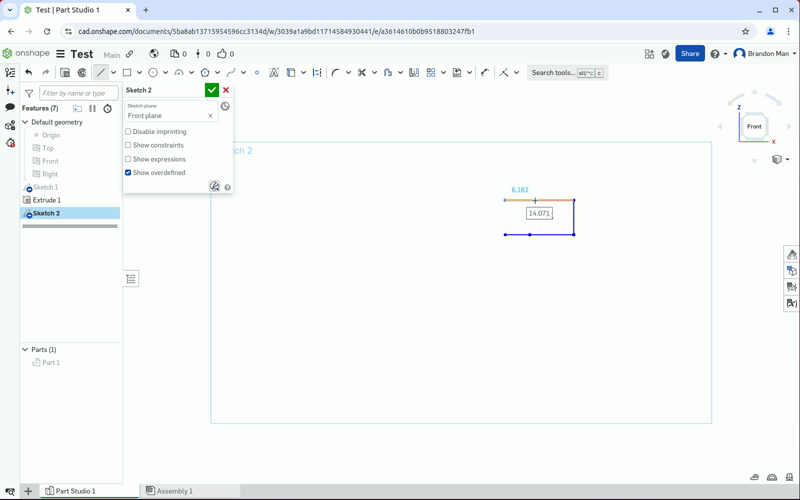
mouse_move(505, 234)
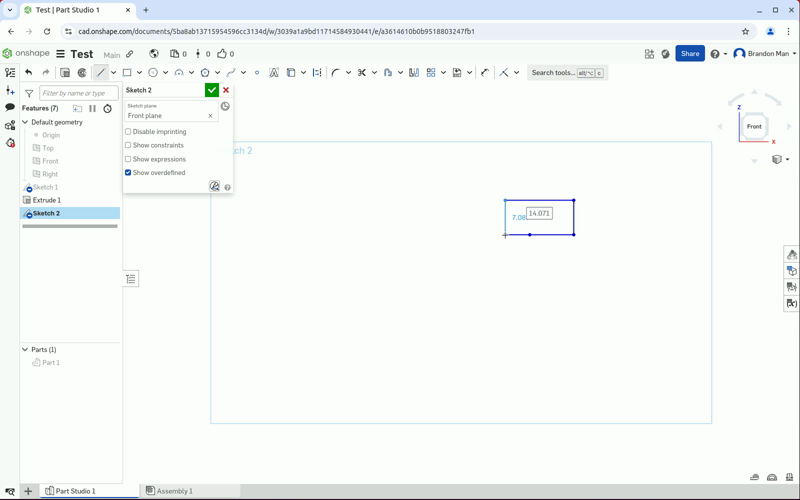
key_up(shift)
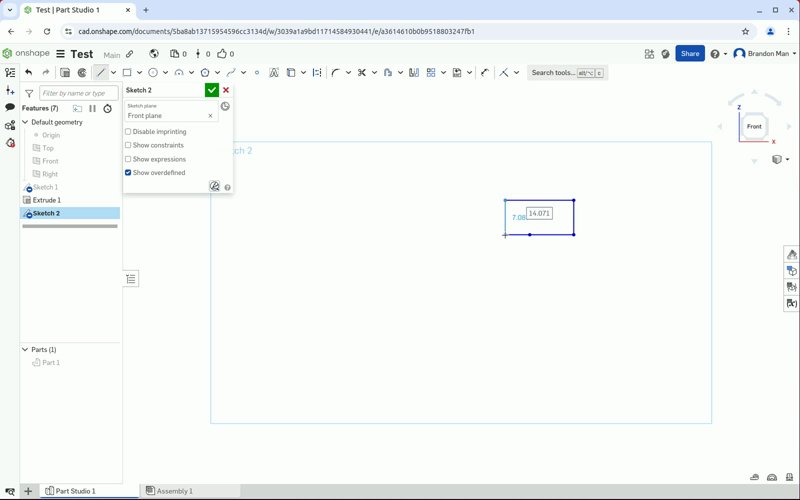
click(505, 234)
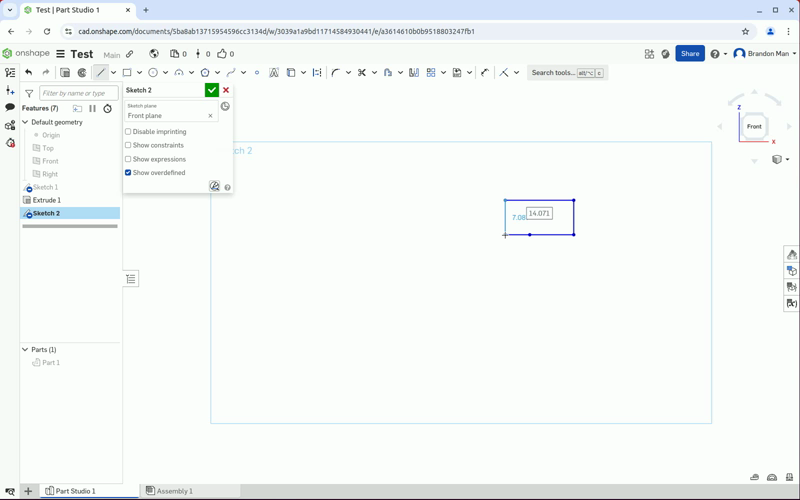
key(esc)
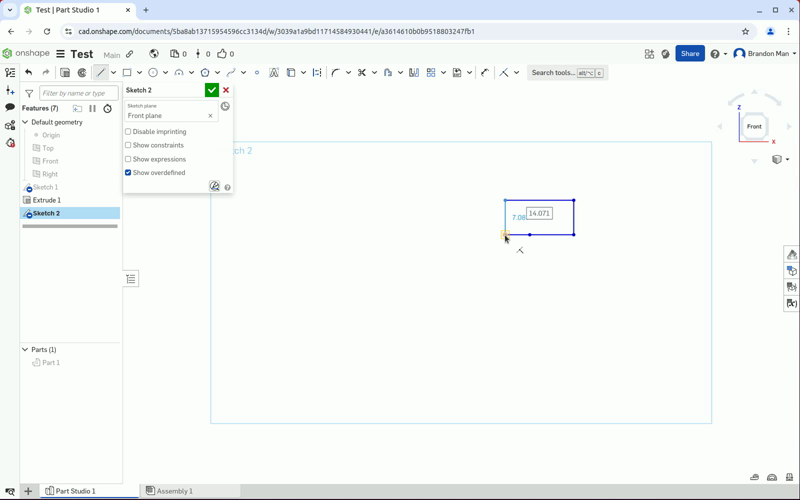
mouse_move(521, 225)
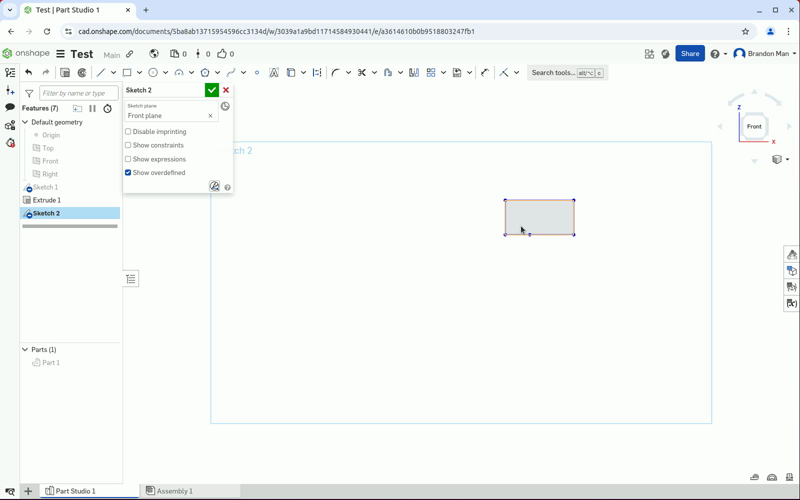
click(521, 225)
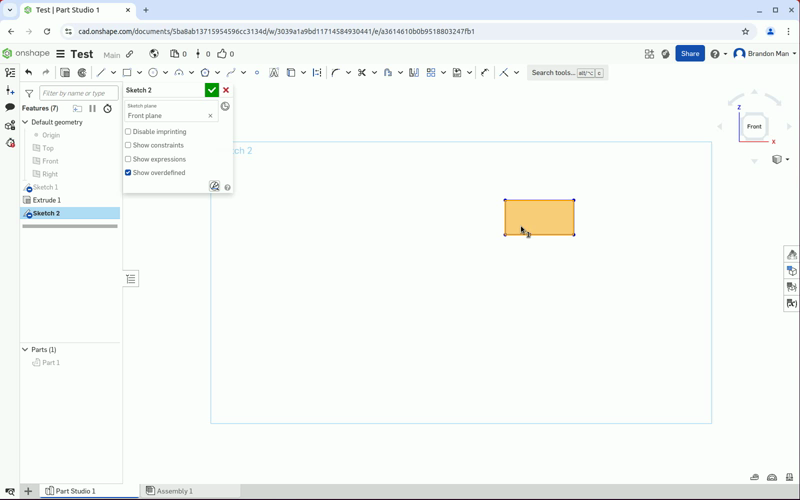
mouse_move(73, 352)
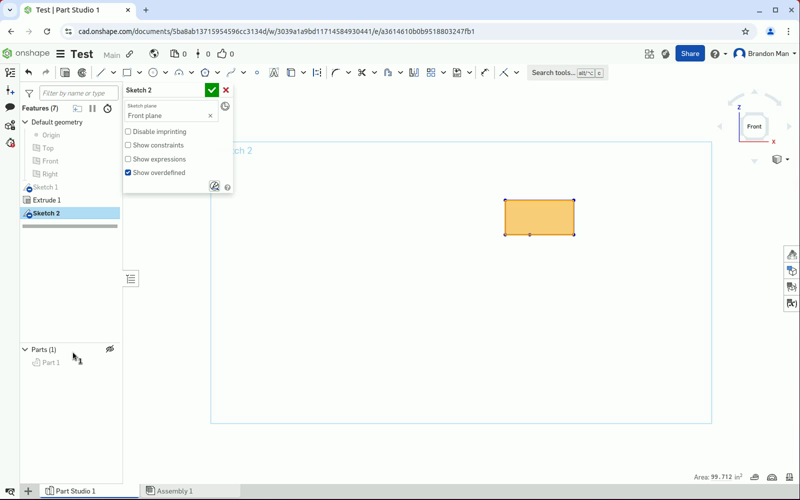
key(shift+y)
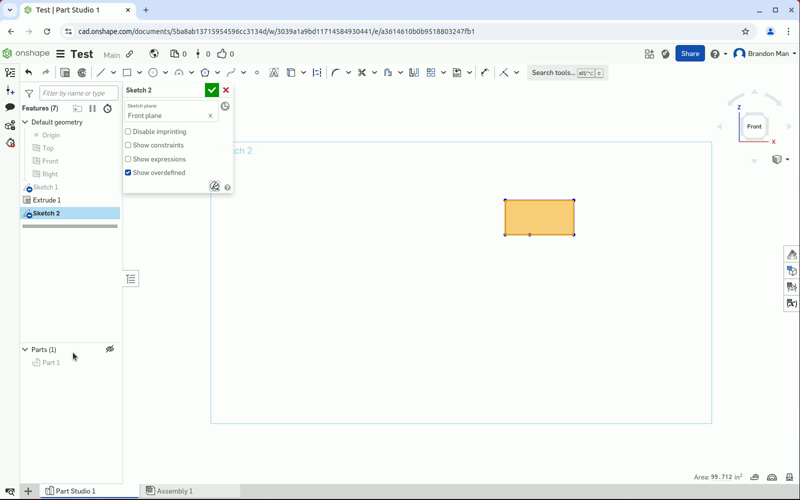
key(shift+e)
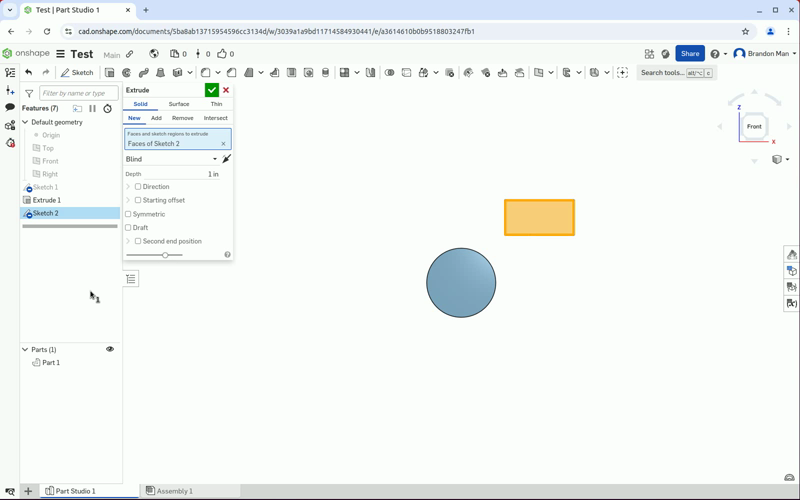
mouse_move(143, 106)
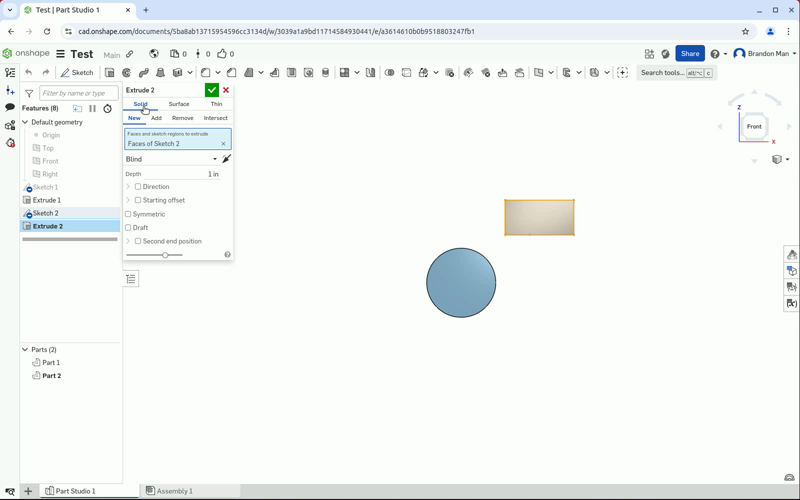
click(143, 106)
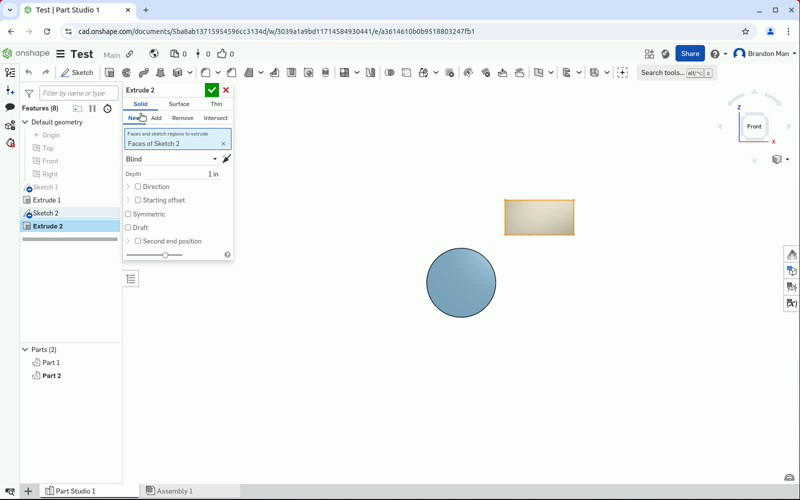
mouse_move(137, 120)
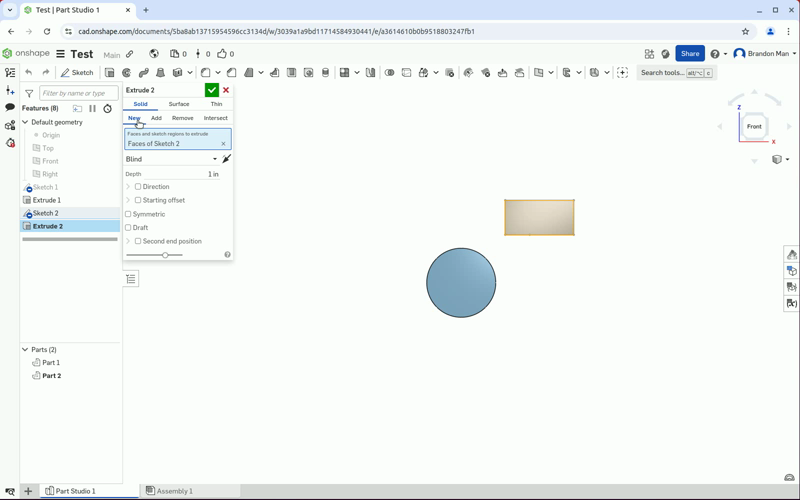
click(137, 120)
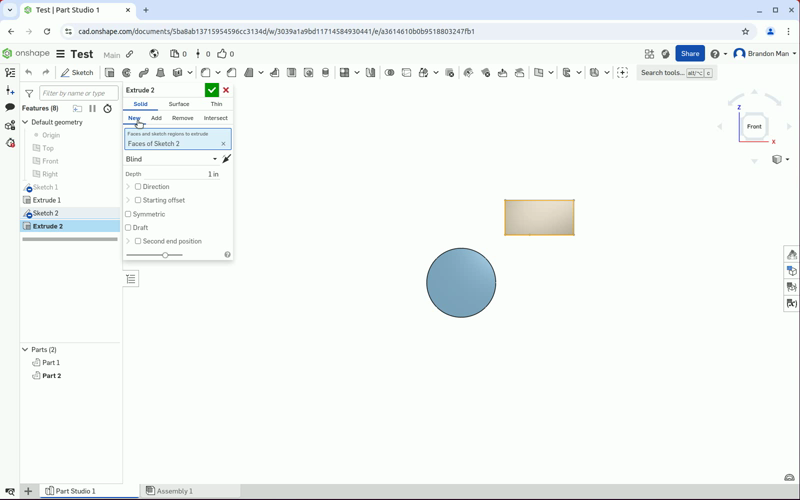
key(tab, 4)
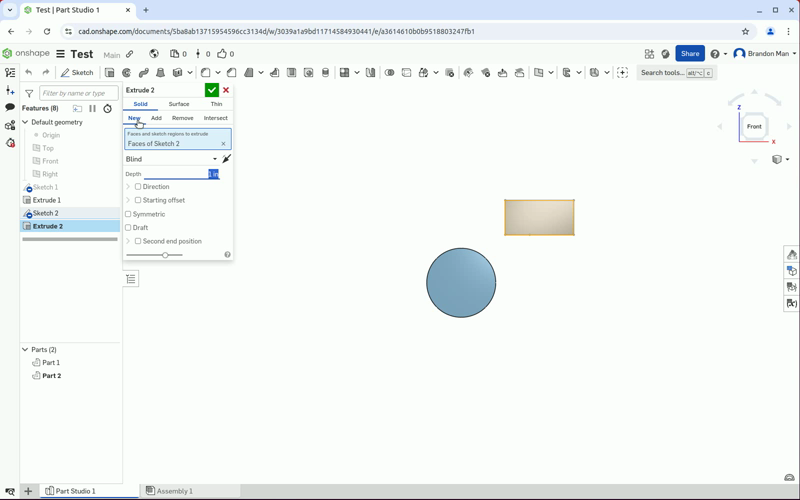
text(7.222)
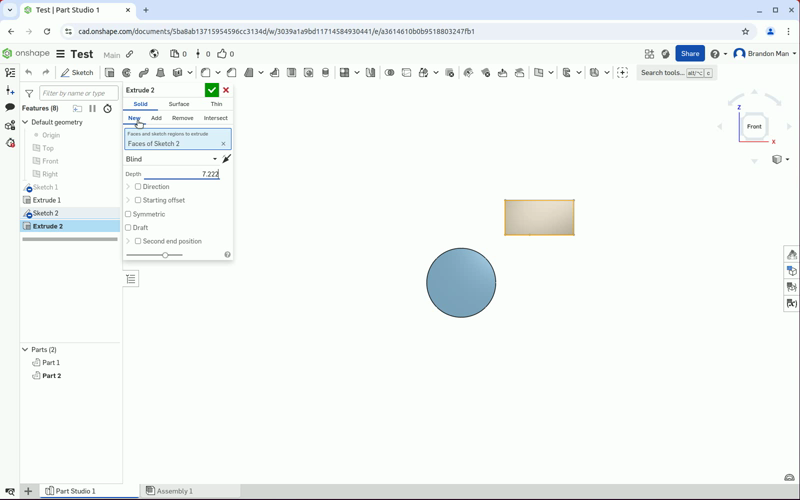
key(tab, 3)
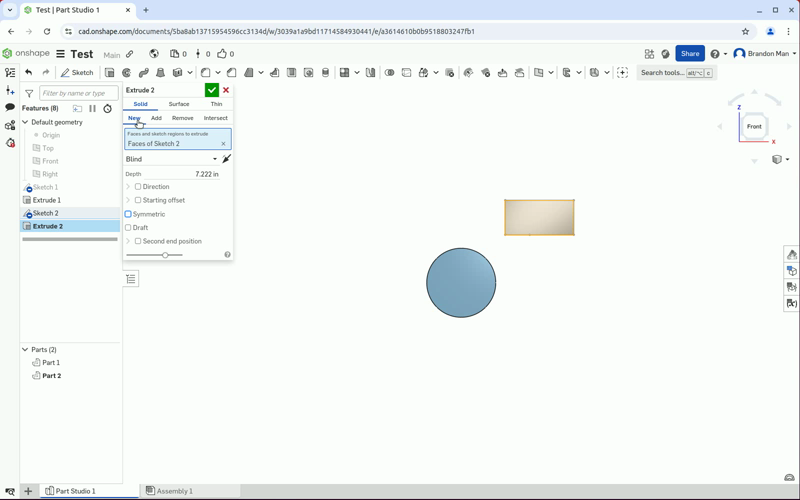
key(space)
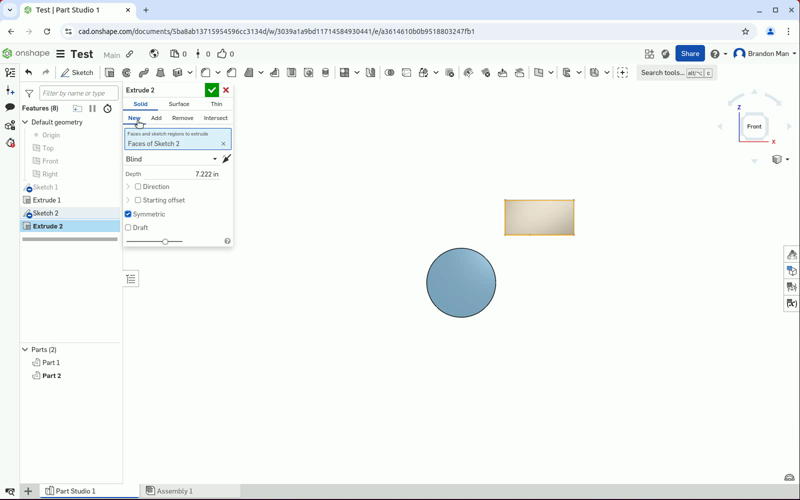
key(enter)
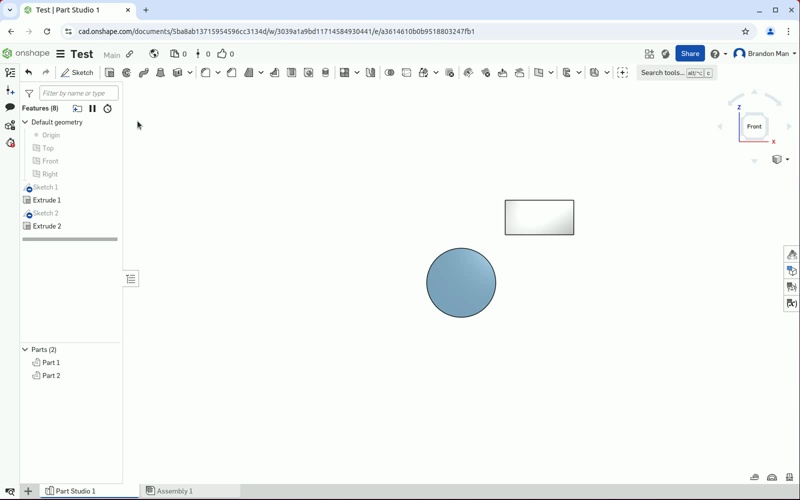
key(shift+h)
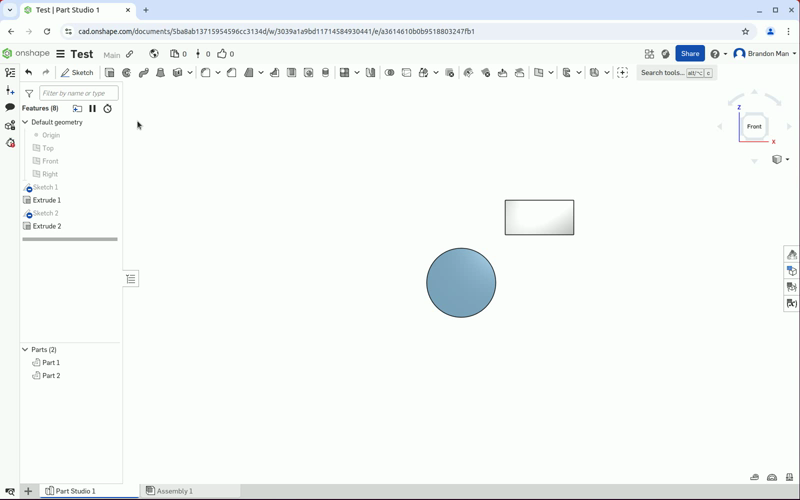
key(shift+h)
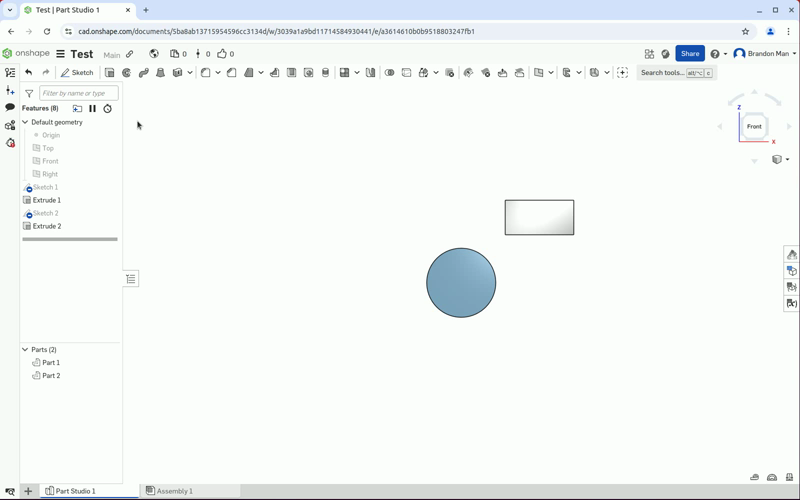
mouse_move(73, 189)
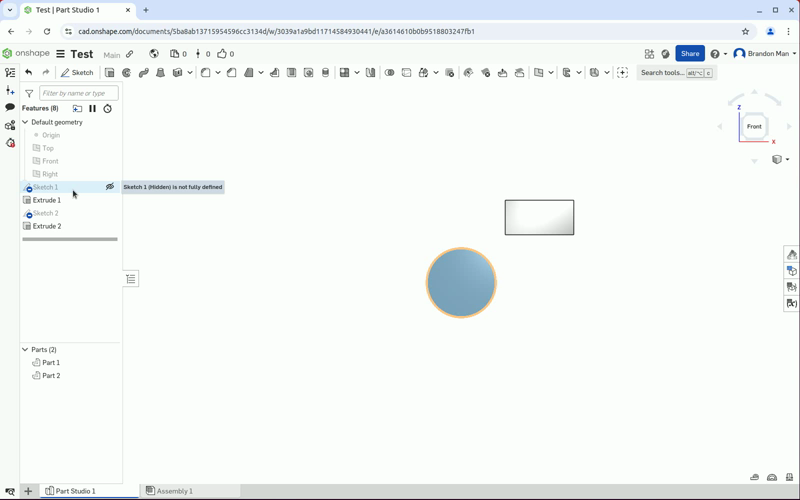
click(73, 189)
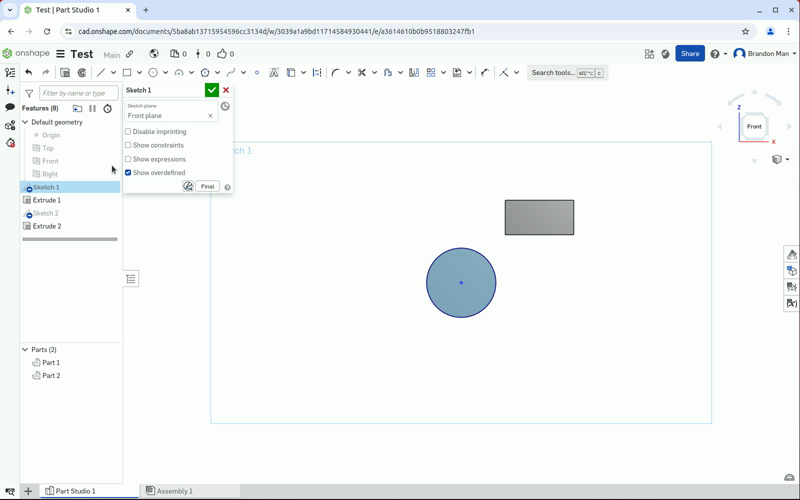
mouse_move(229, 92)
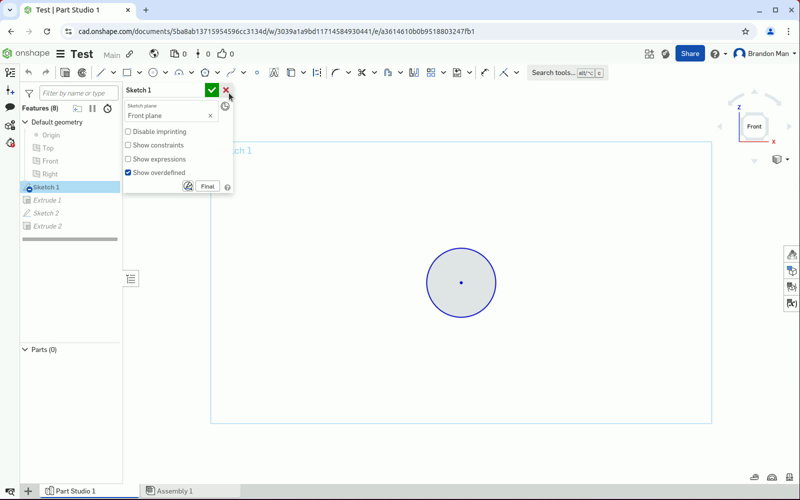
click(229, 92)
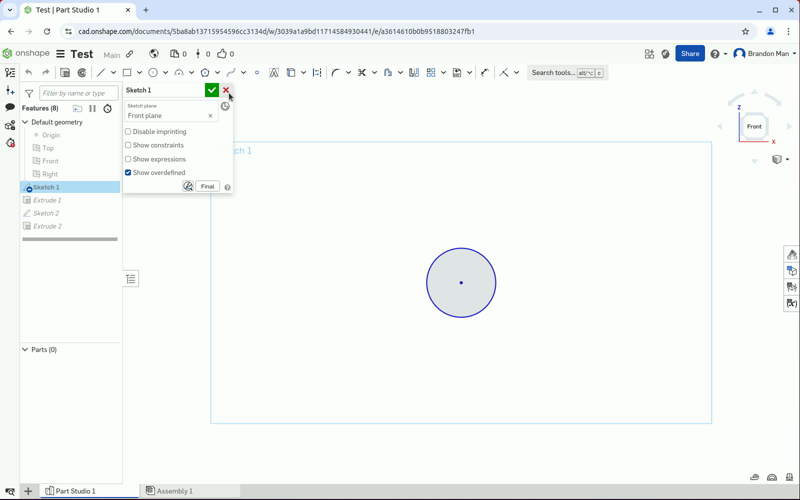
key(shift+s)
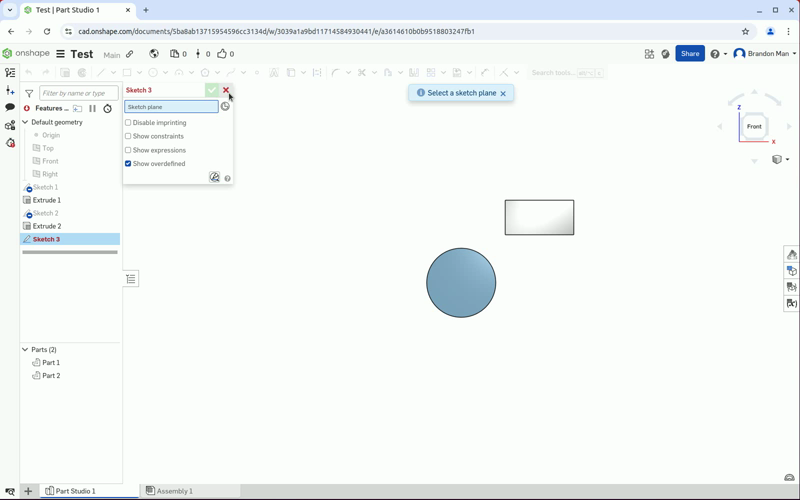
mouse_move(73, 163)
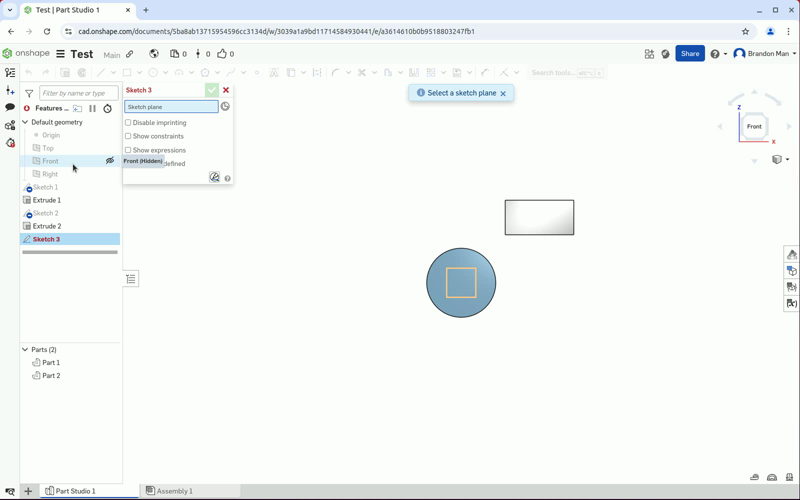
click(73, 163)
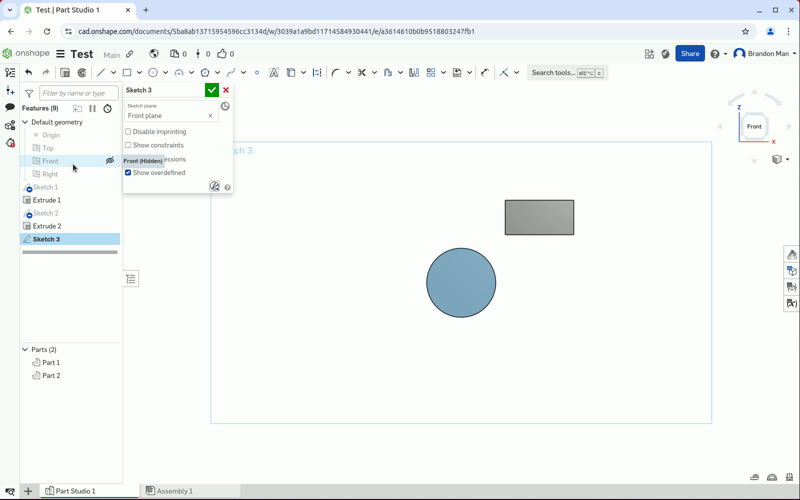
mouse_move(73, 352)
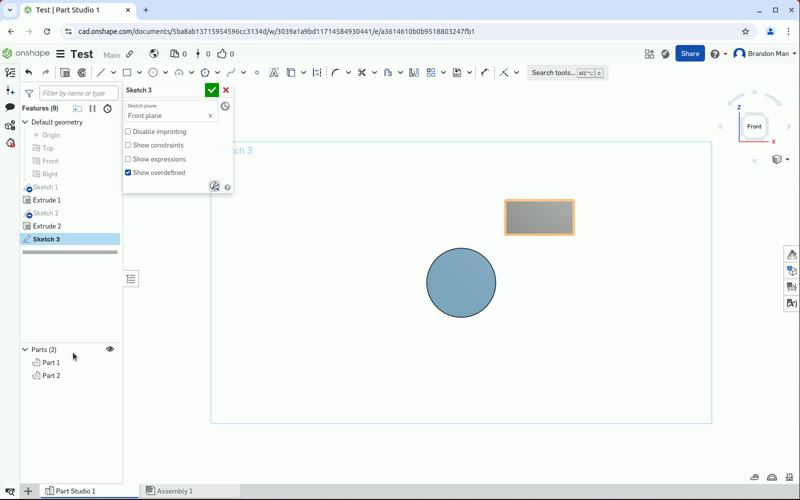
key(y)
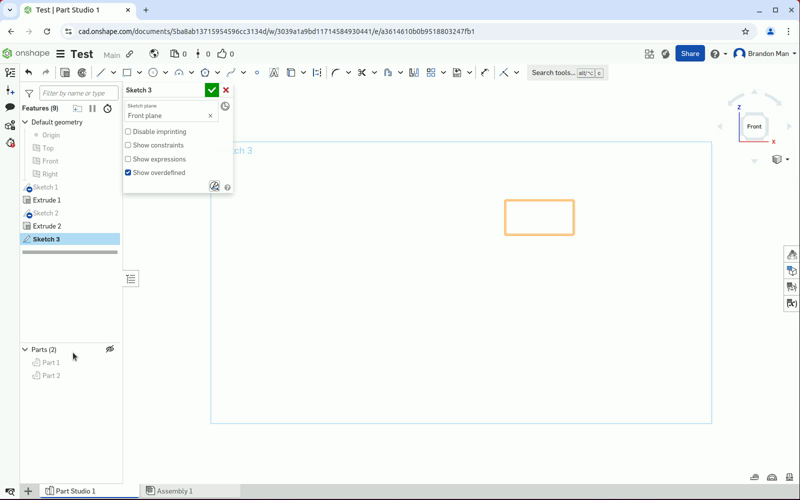
key(a)
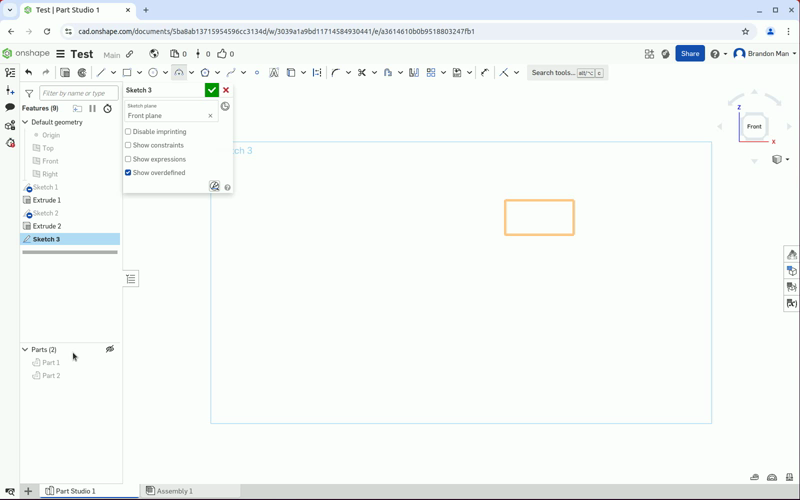
key_down(shift)
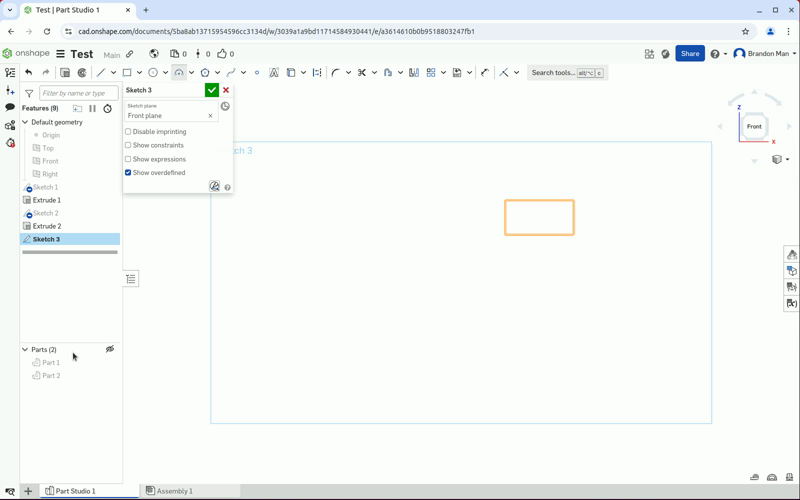
mouse_move(476, 252)
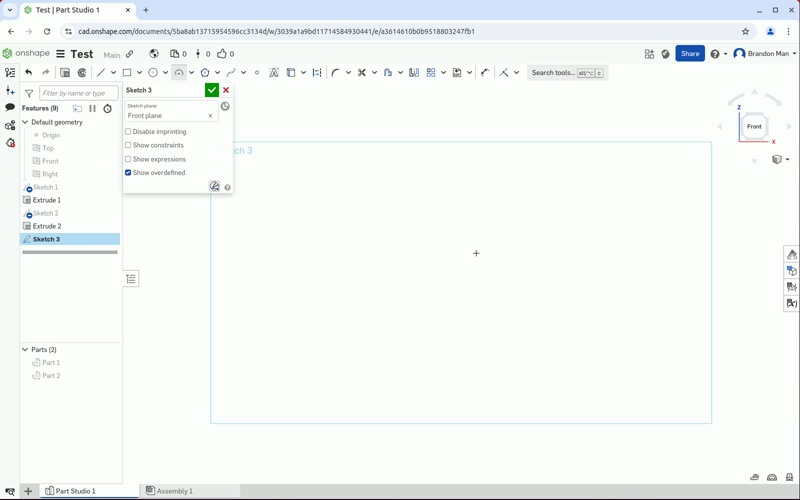
click(476, 252)
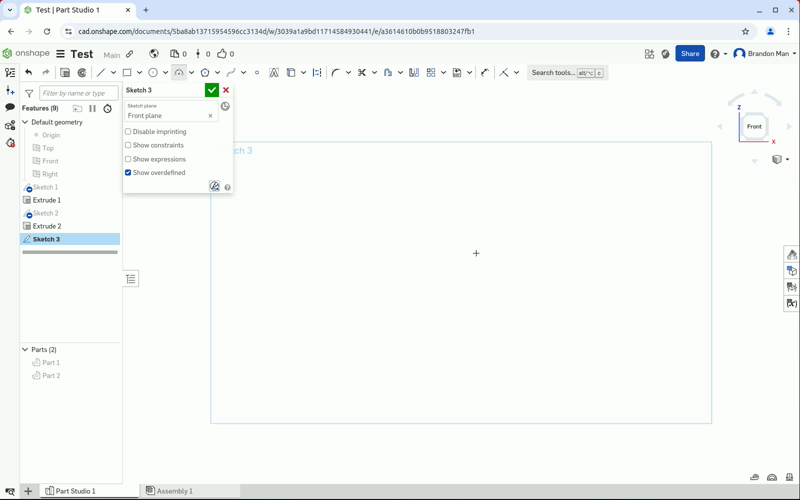
key_up(shift)
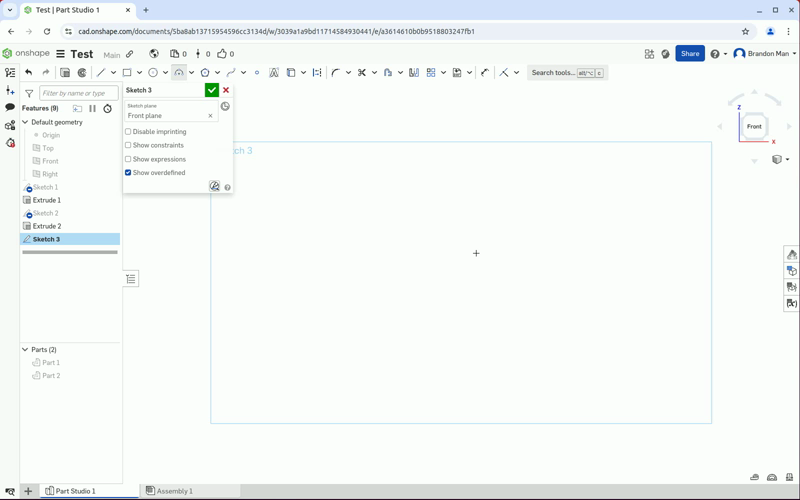
key_down(shift)
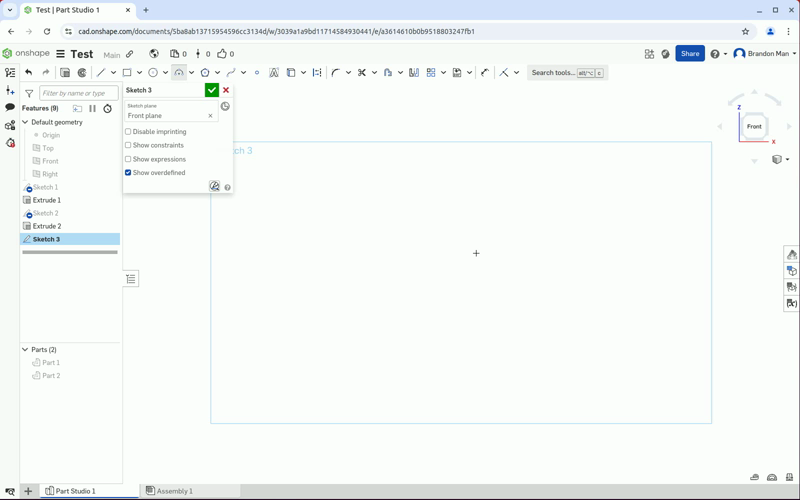
mouse_move(491, 300)
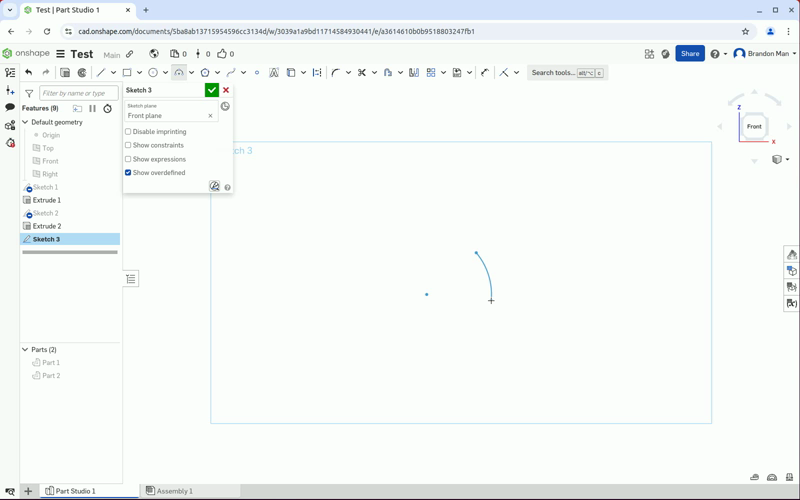
click(491, 300)
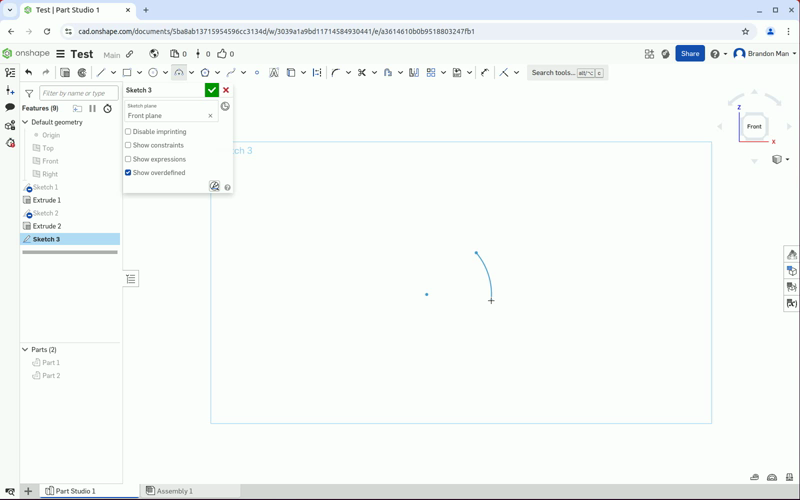
mouse_move(493, 273)
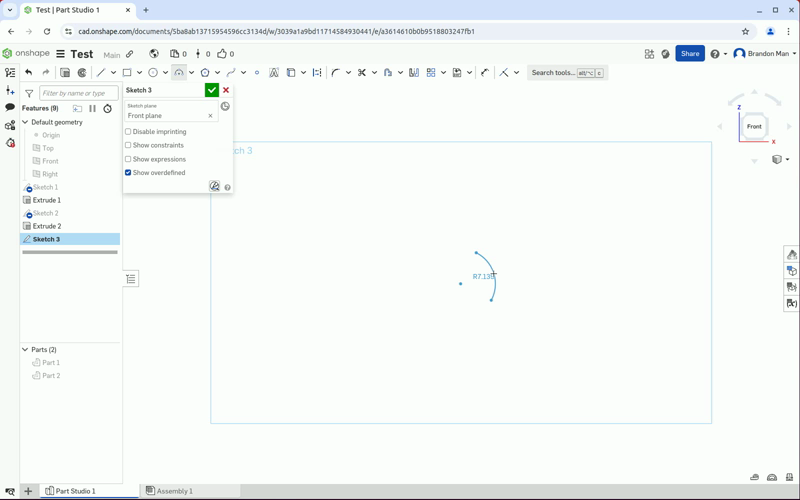
click(493, 273)
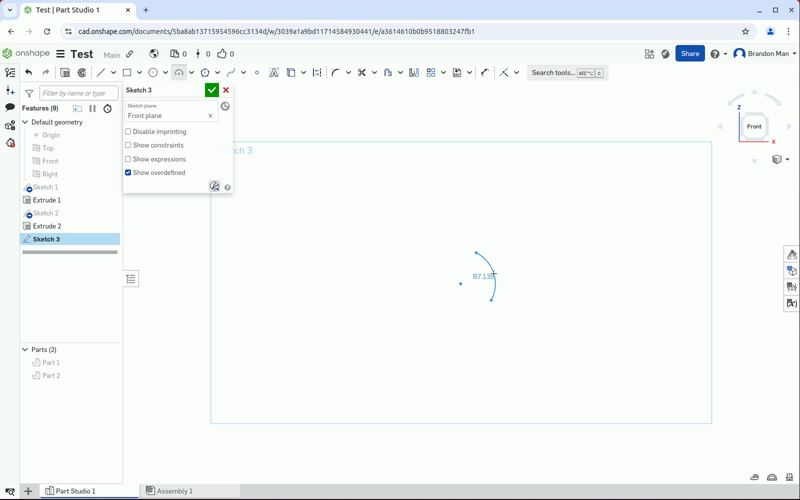
key_up(shift)
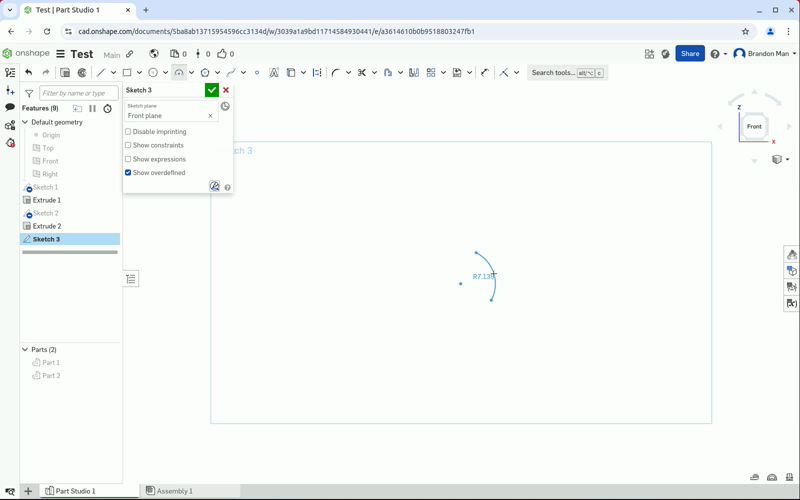
key(esc)
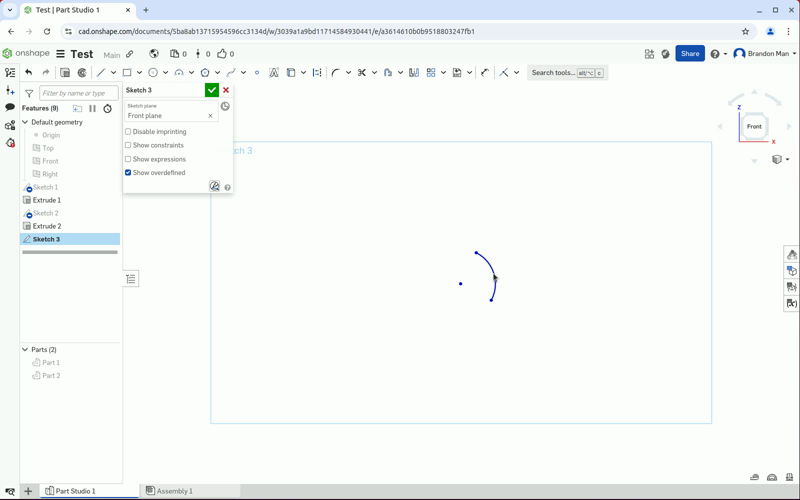
key(l)
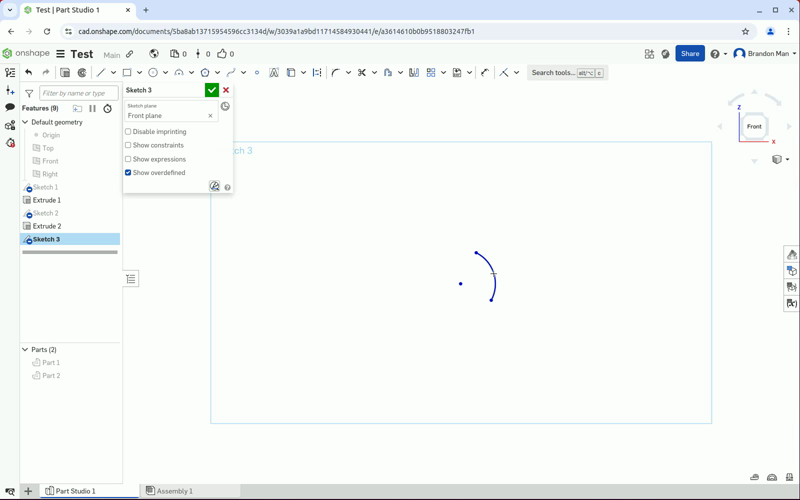
mouse_move(491, 300)
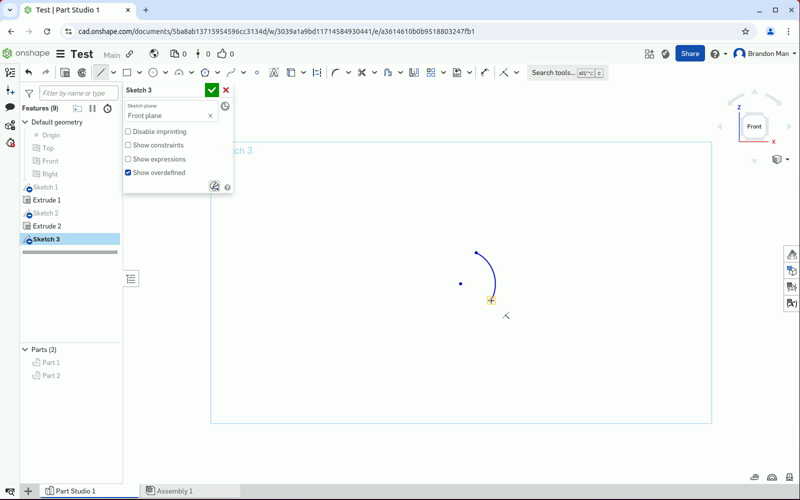
click(491, 300)
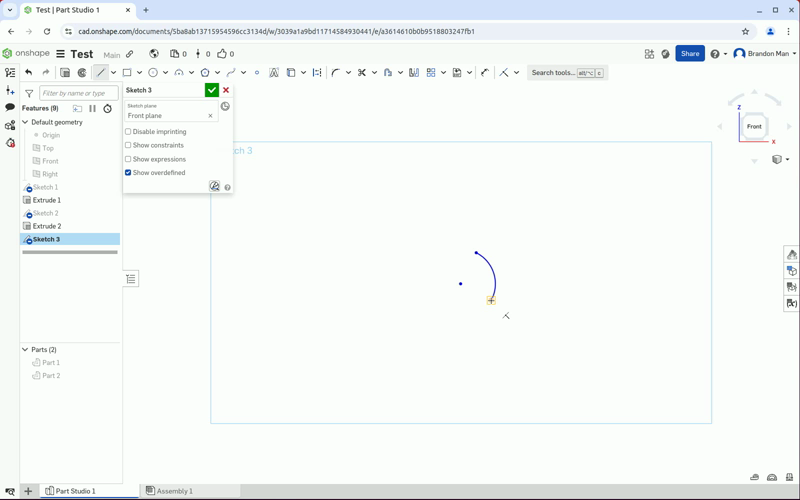
key_down(shift)
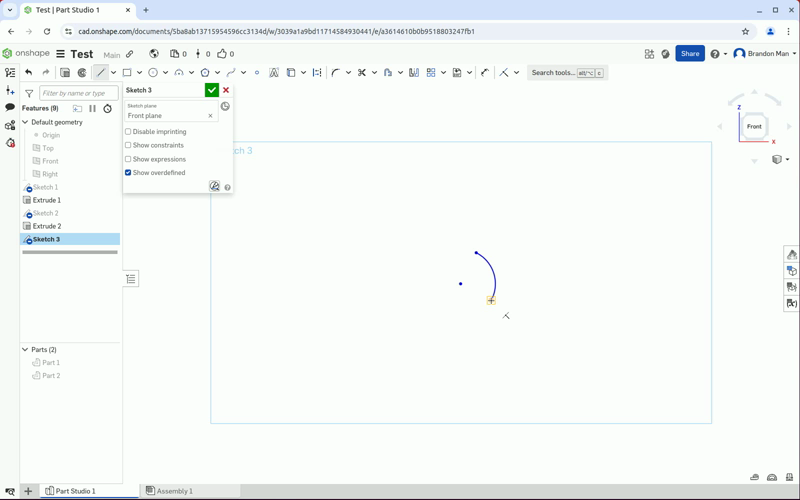
mouse_move(521, 300)
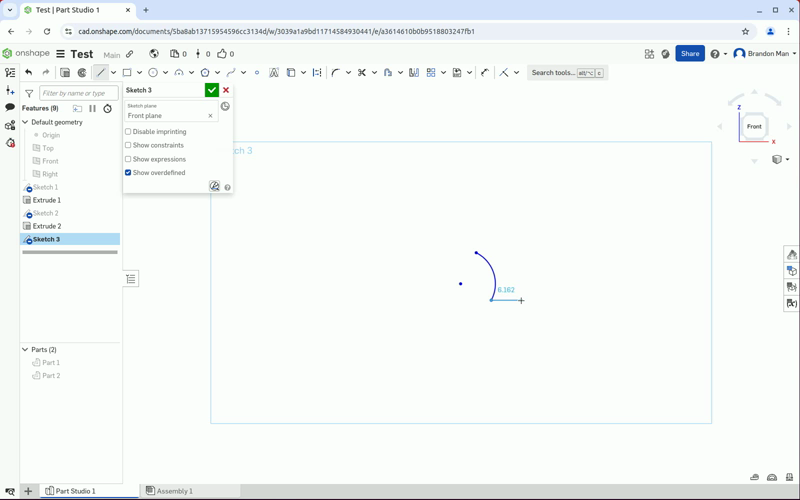
mouse_move(530, 300)
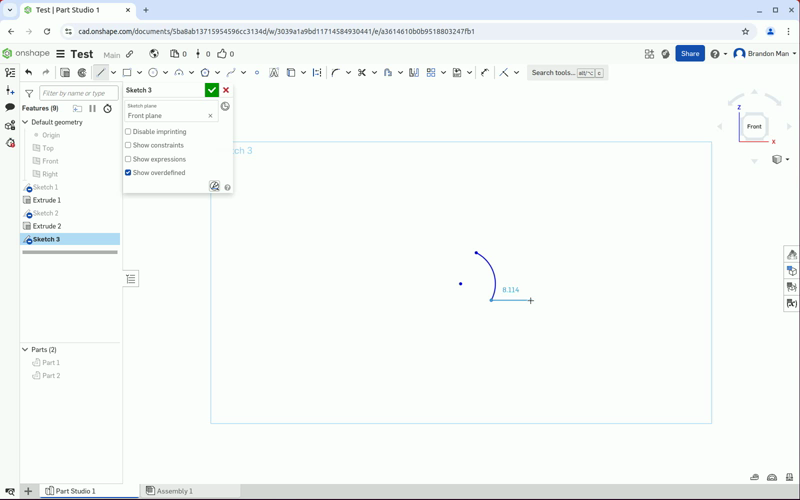
click(530, 300)
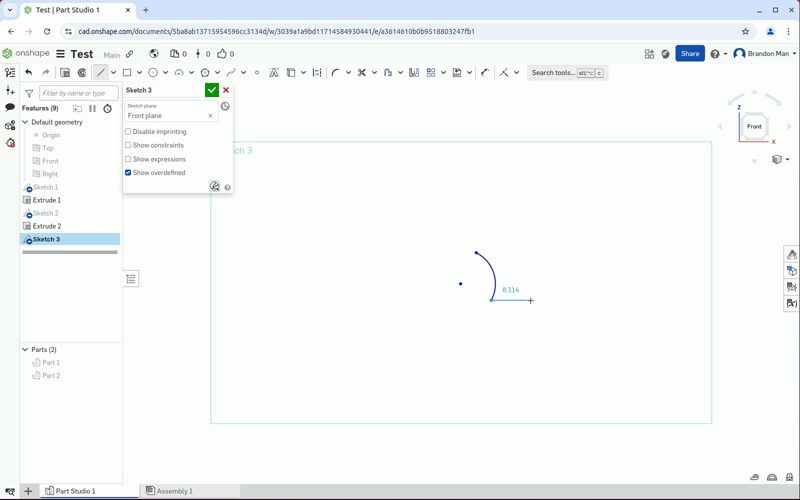
key_up(shift)
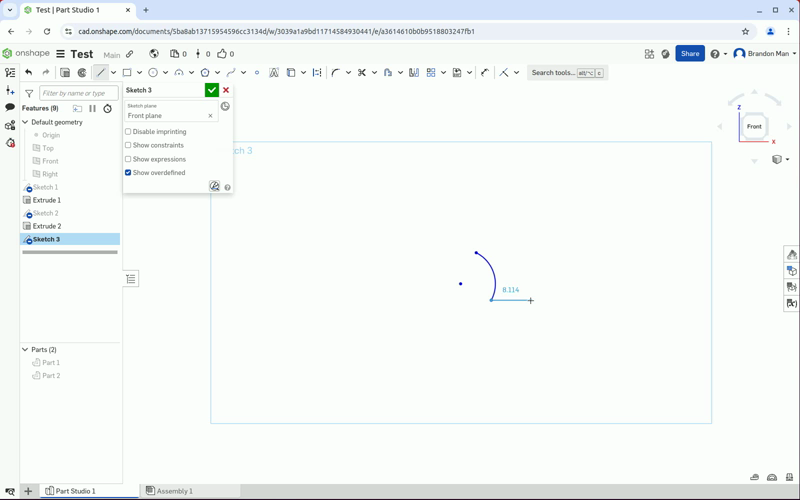
key_down(shift)
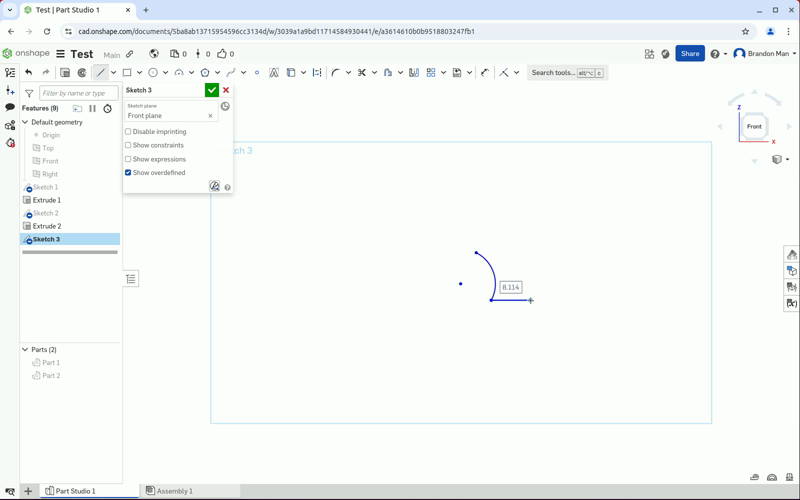
mouse_move(530, 234)
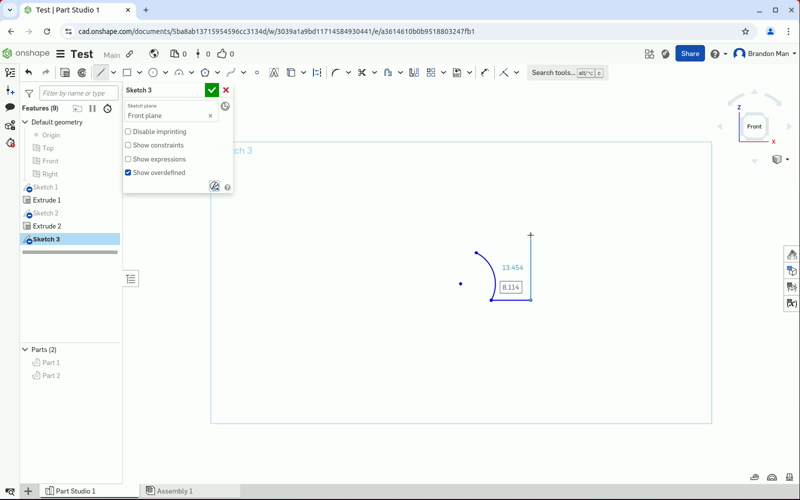
click(530, 234)
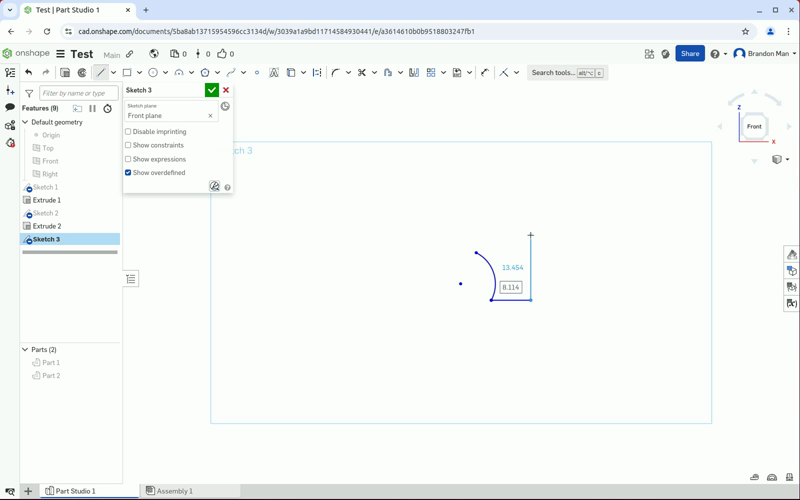
key_up(shift)
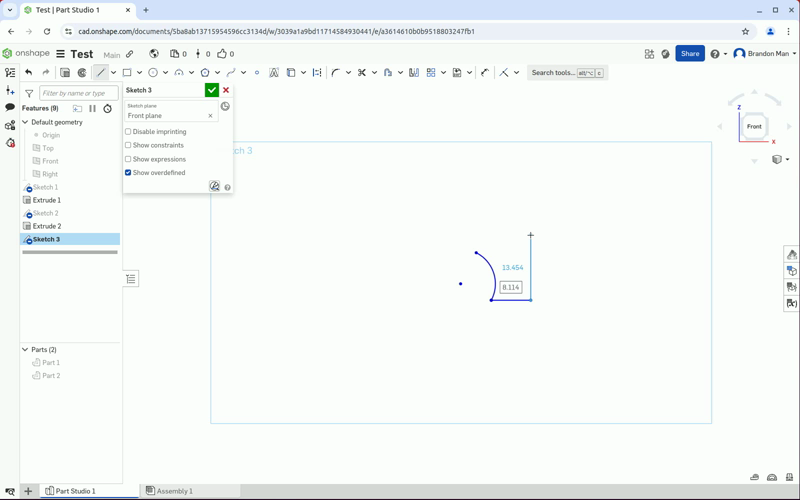
key_down(shift)
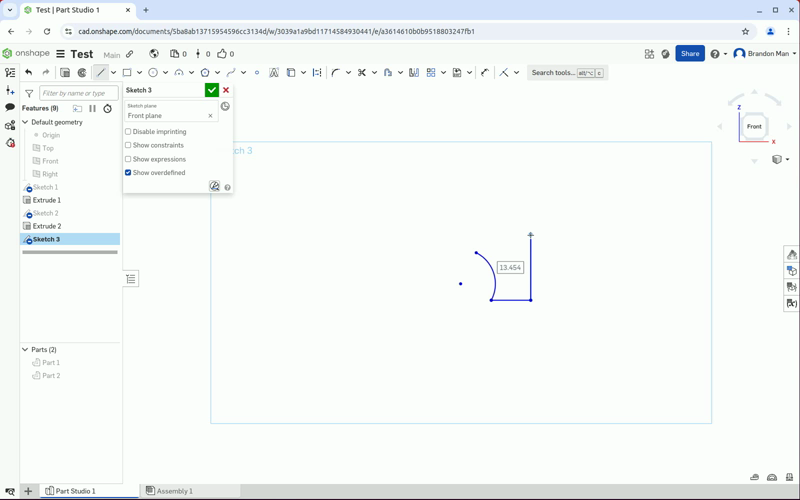
mouse_move(560, 234)
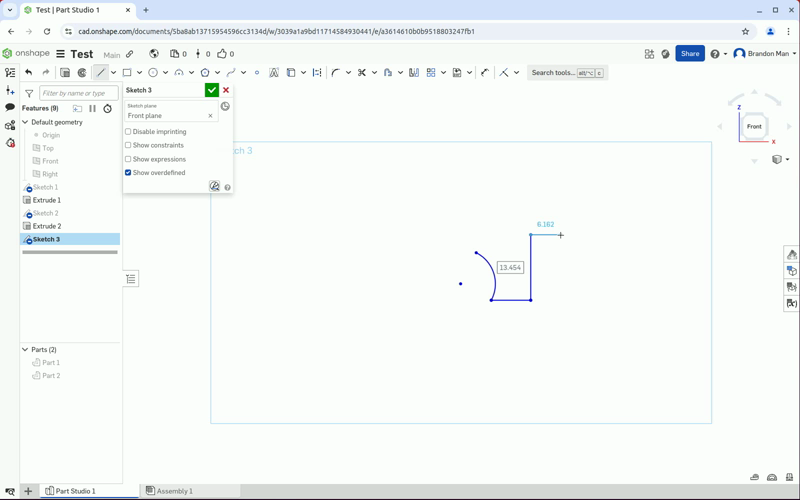
mouse_move(505, 234)
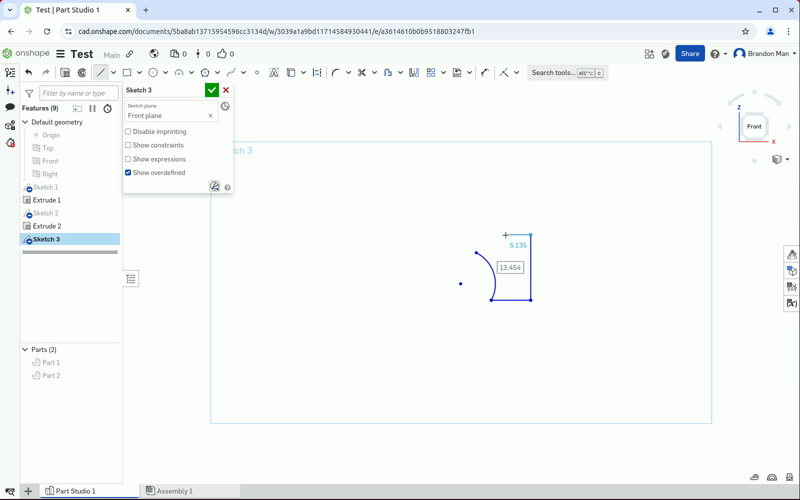
click(505, 234)
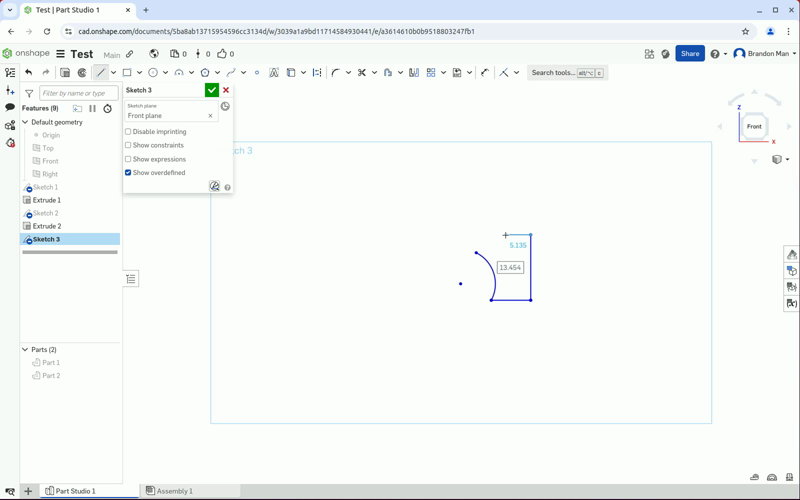
key_up(shift)
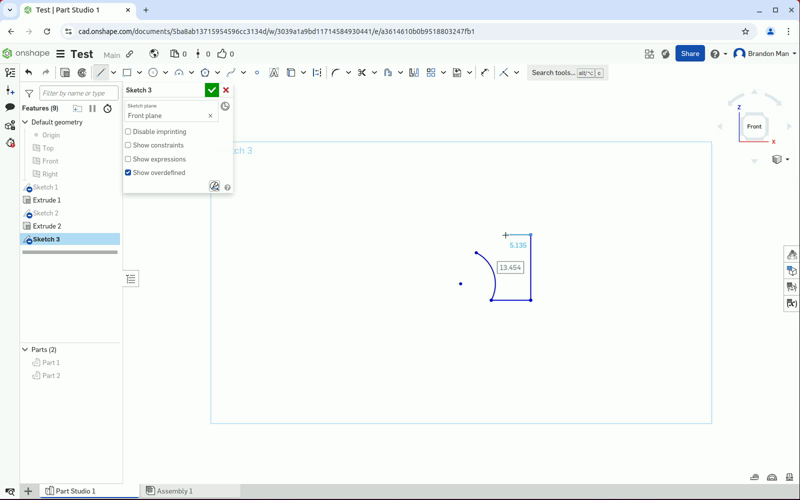
key(esc)
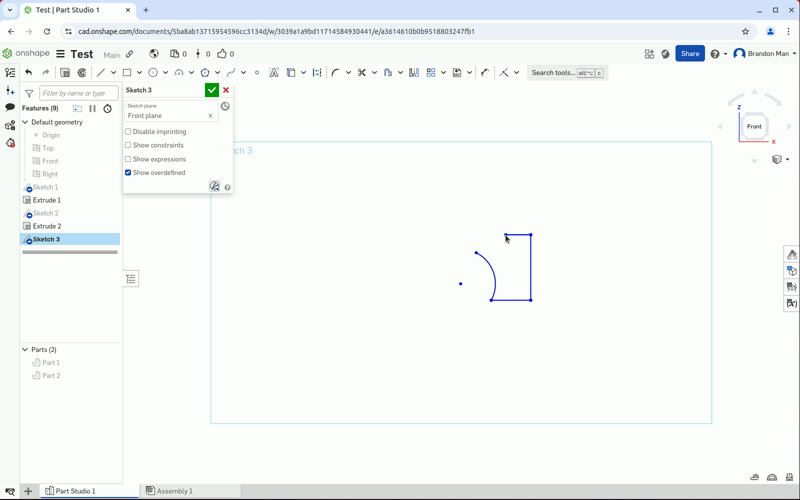
key(a)
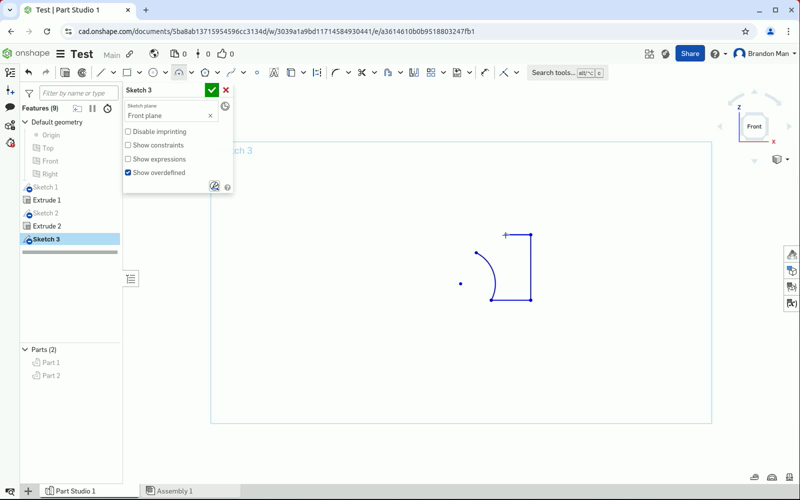
mouse_move(505, 234)
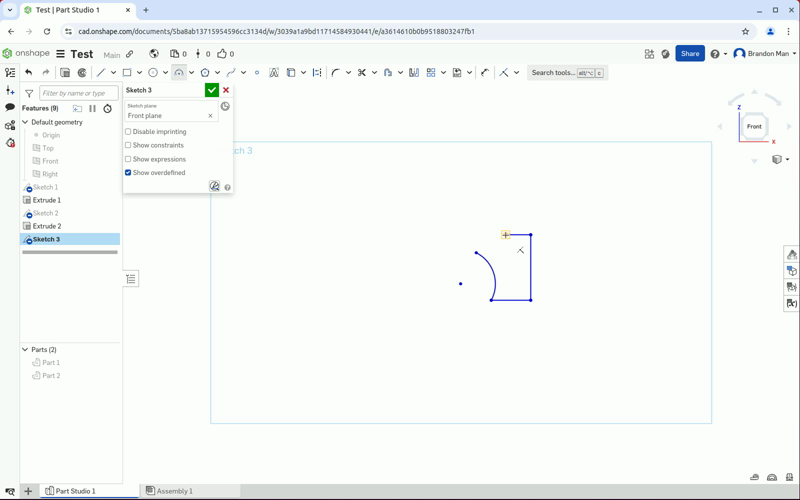
click(505, 234)
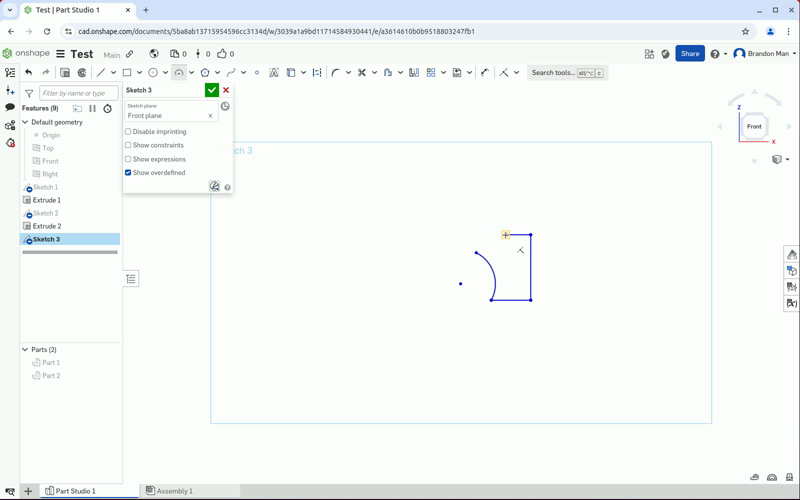
mouse_move(476, 252)
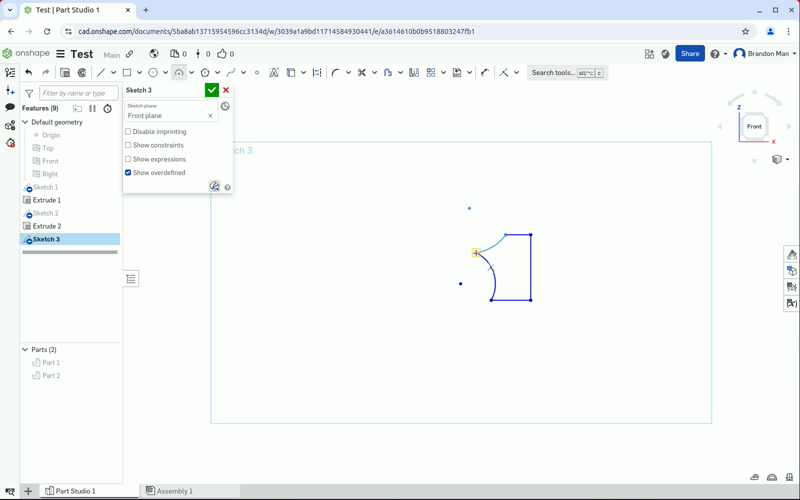
click(476, 252)
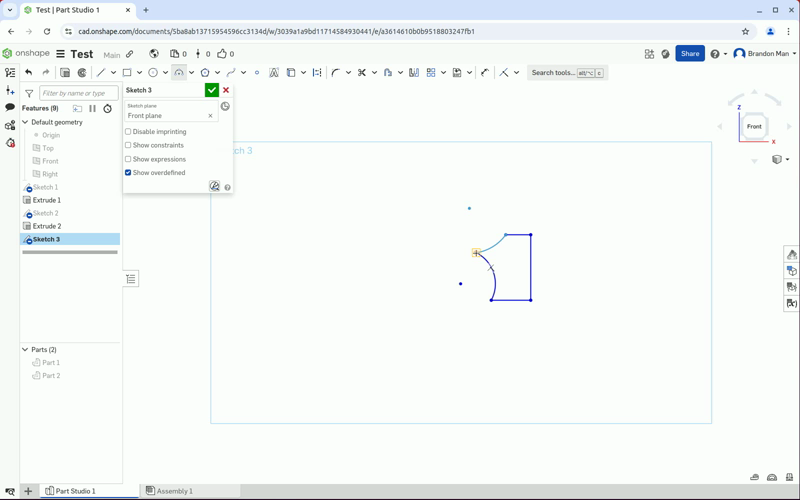
key_down(shift)
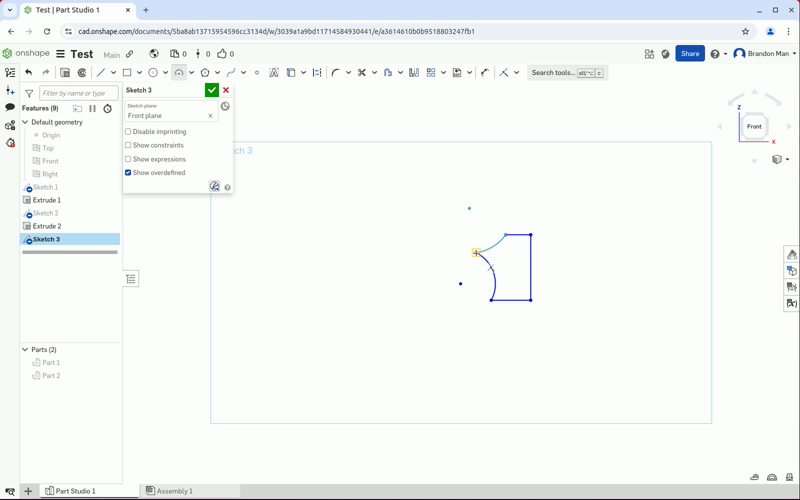
mouse_move(486, 235)
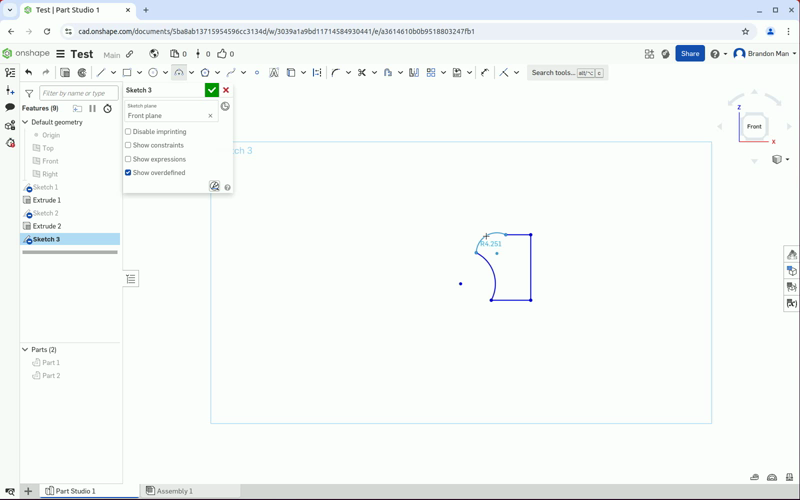
click(486, 235)
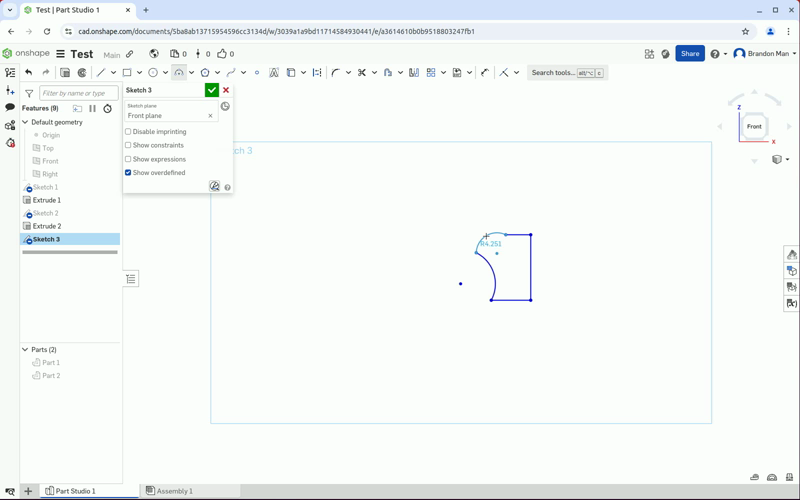
key_up(shift)
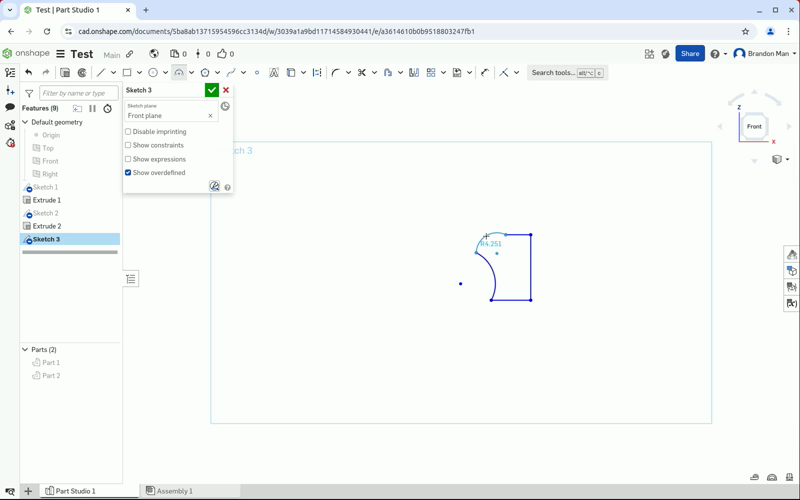
key(esc)
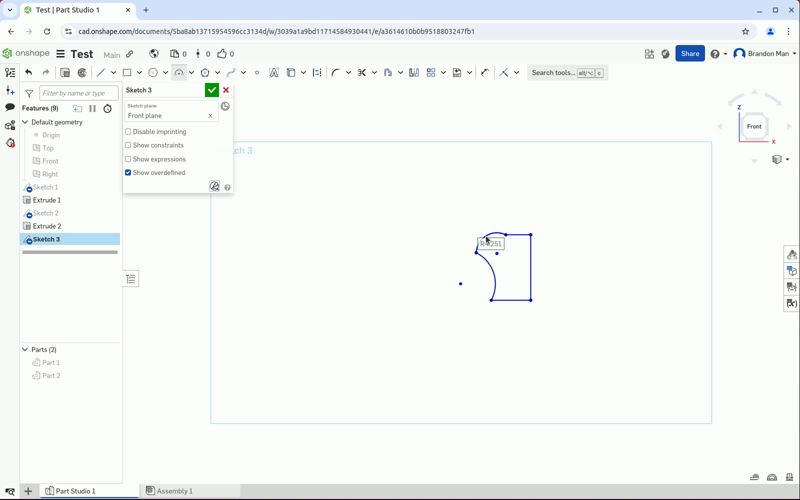
mouse_move(523, 293)
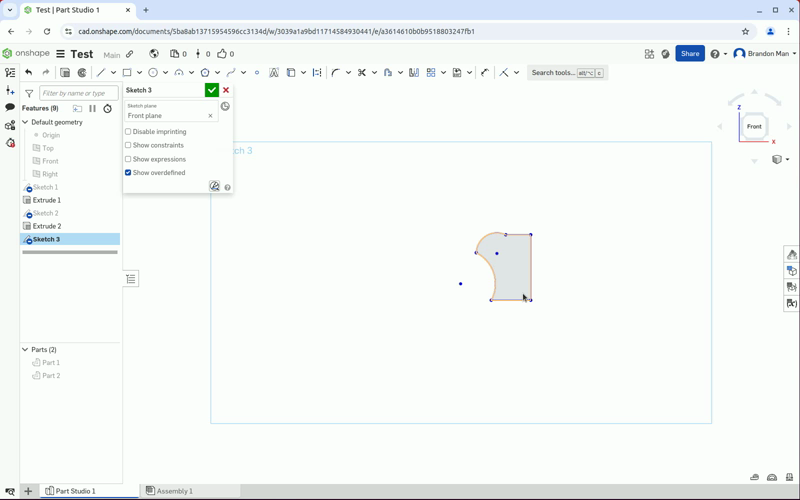
click(523, 293)
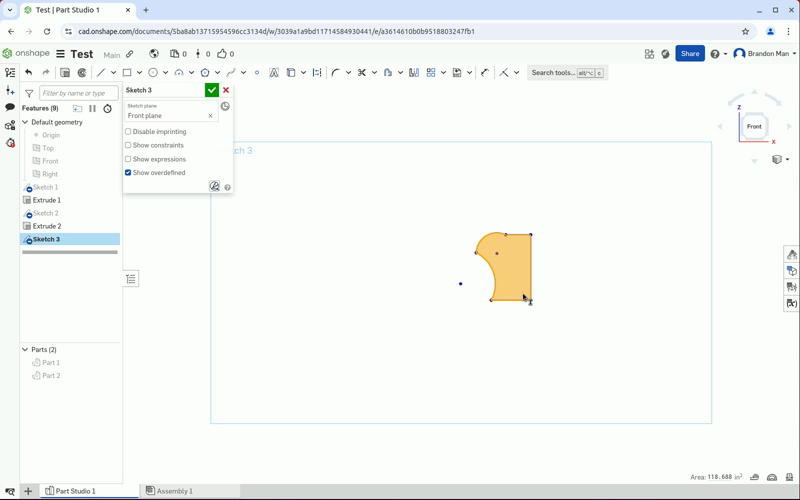
mouse_move(73, 352)
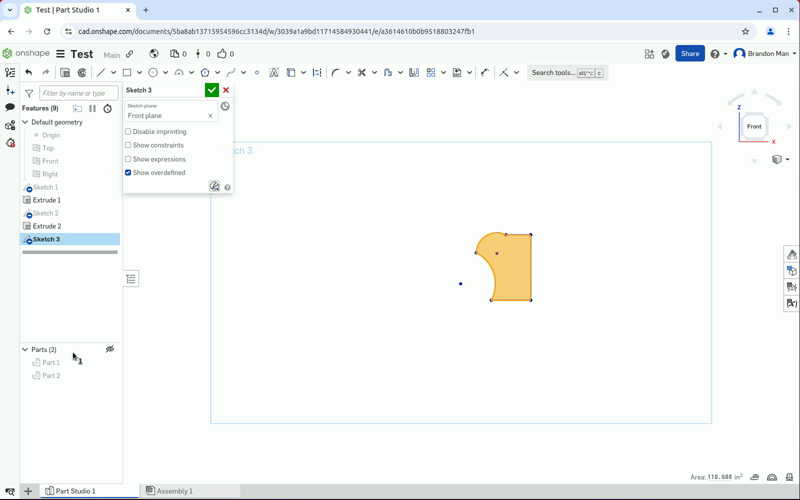
key(shift+y)
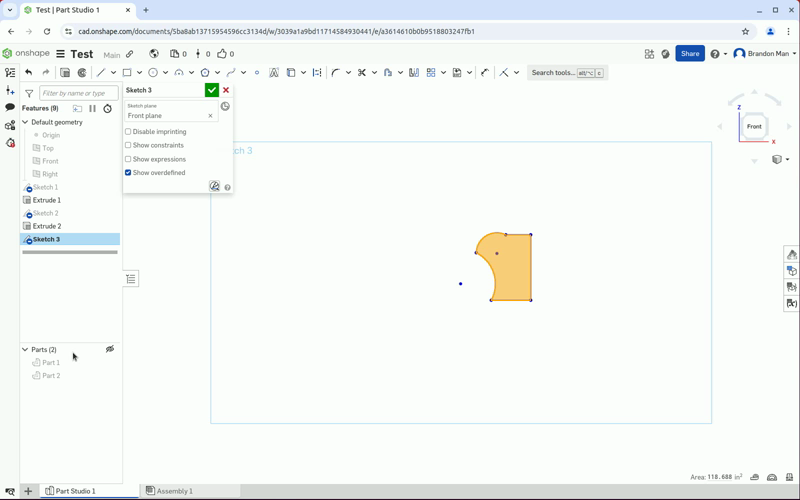
key(shift+e)
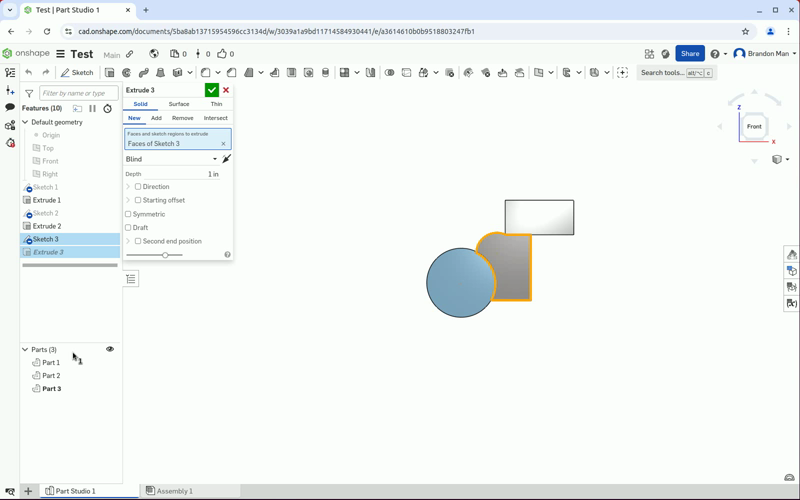
mouse_move(143, 106)
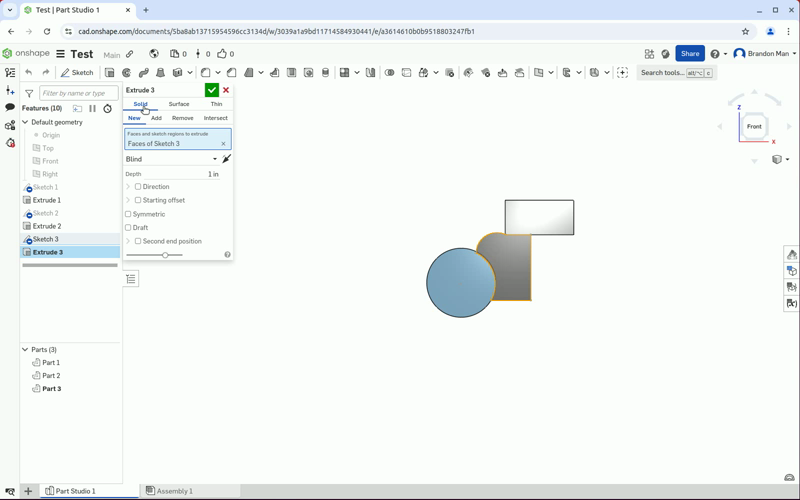
click(143, 106)
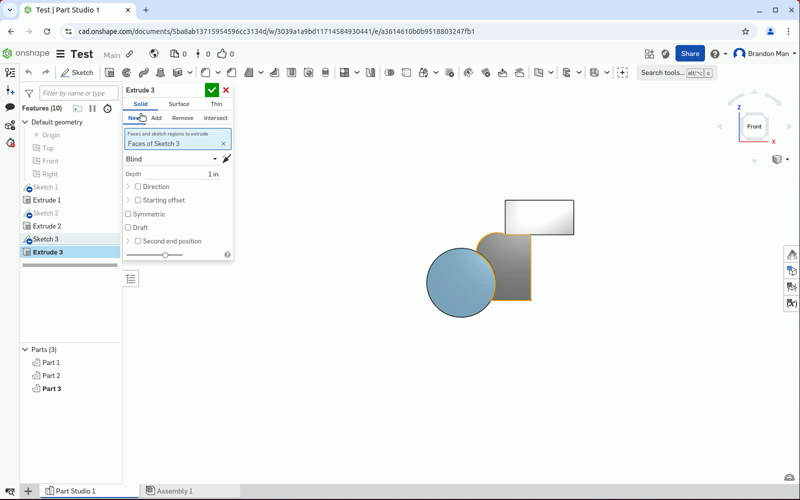
mouse_move(137, 120)
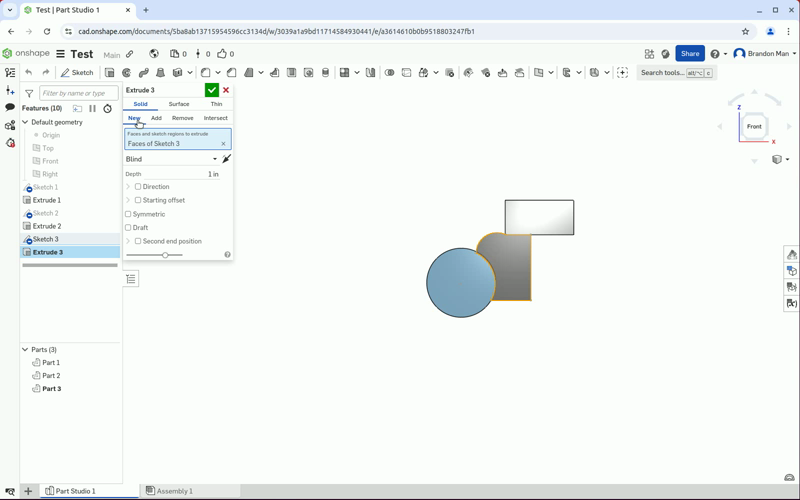
click(137, 120)
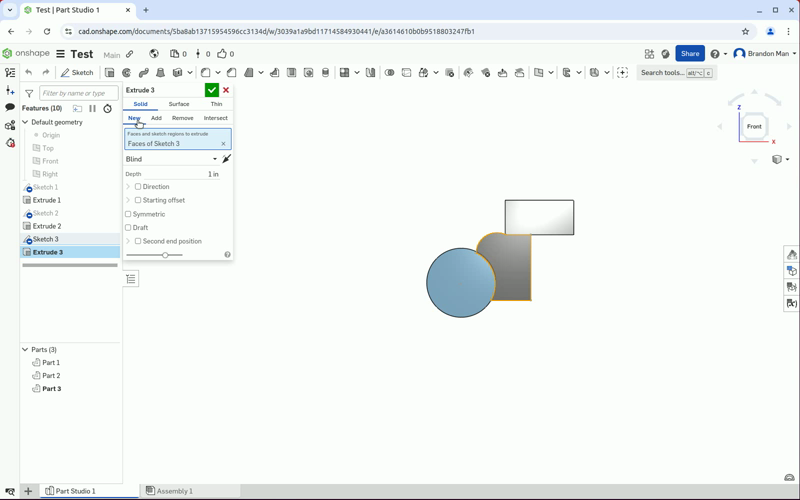
key(tab, 4)
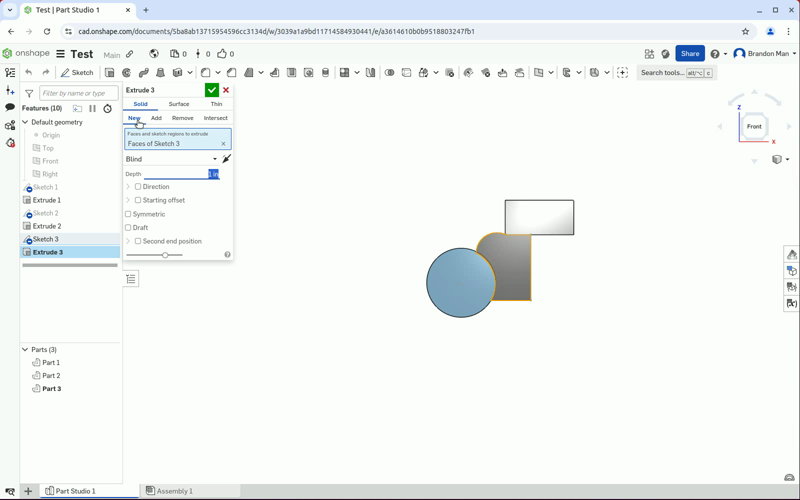
text(6.981)
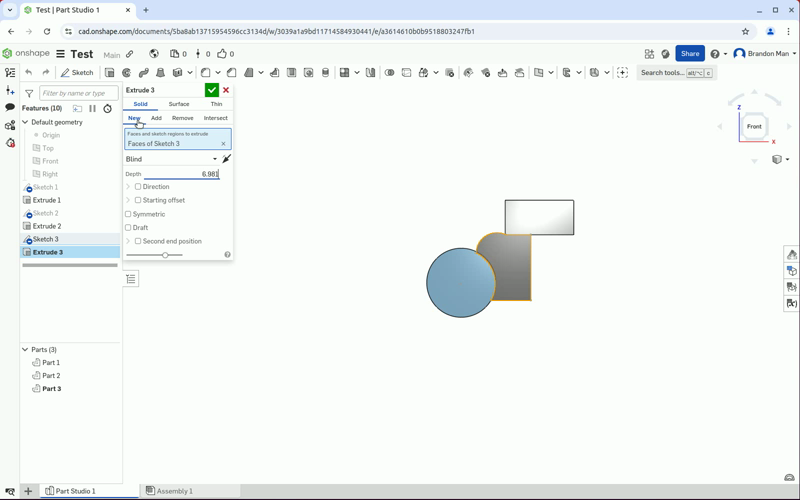
key(enter)
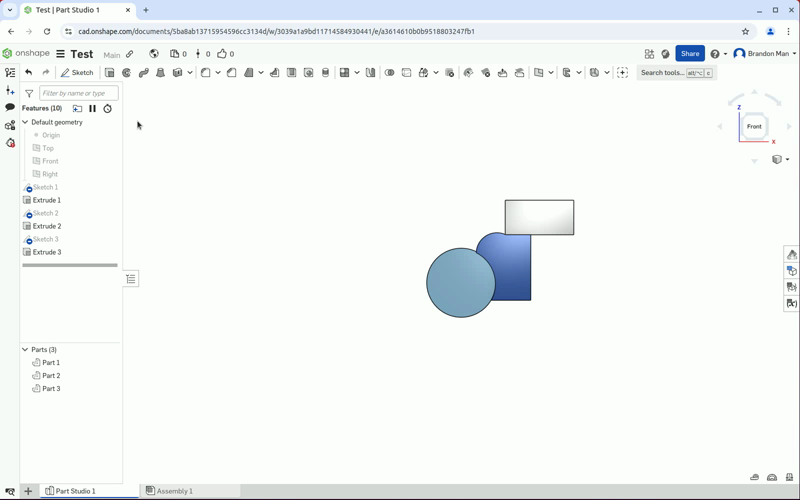
key(shift+h)
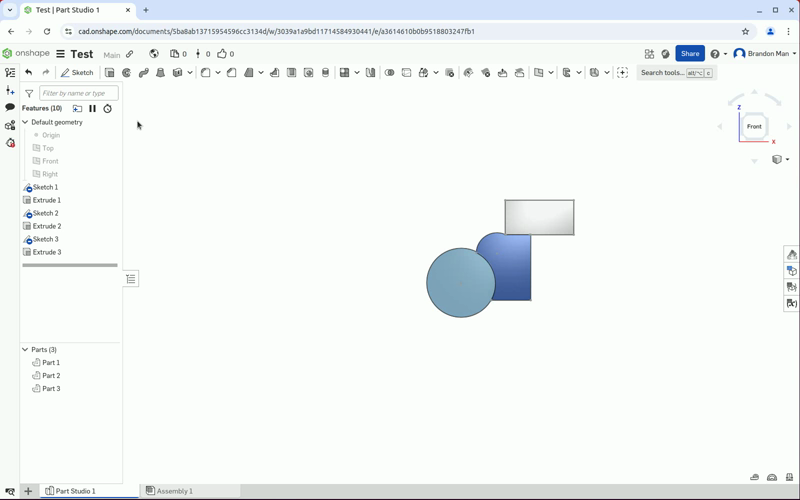
key(shift+h)
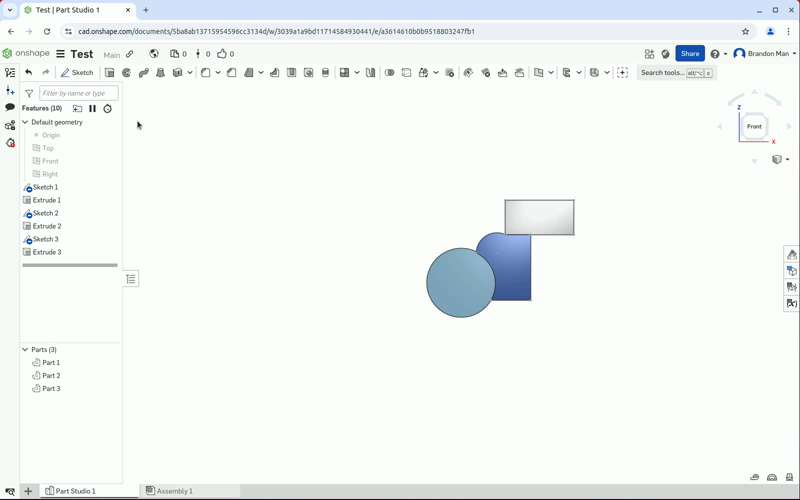
key(shift+7)
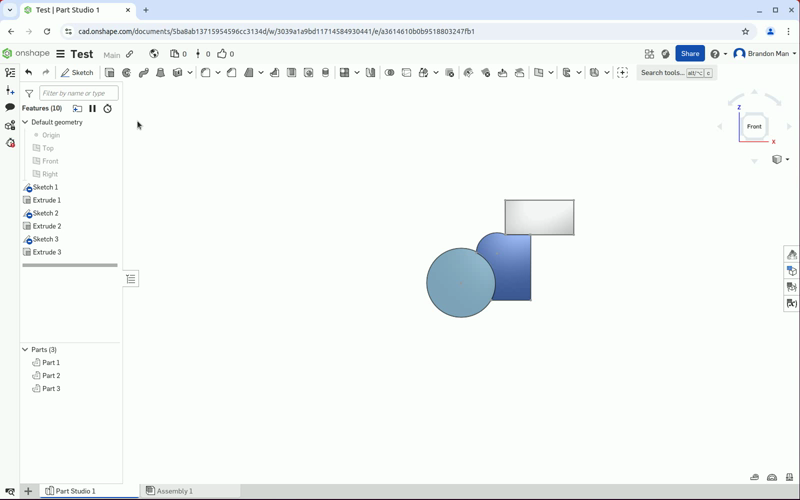
key(left, 2)
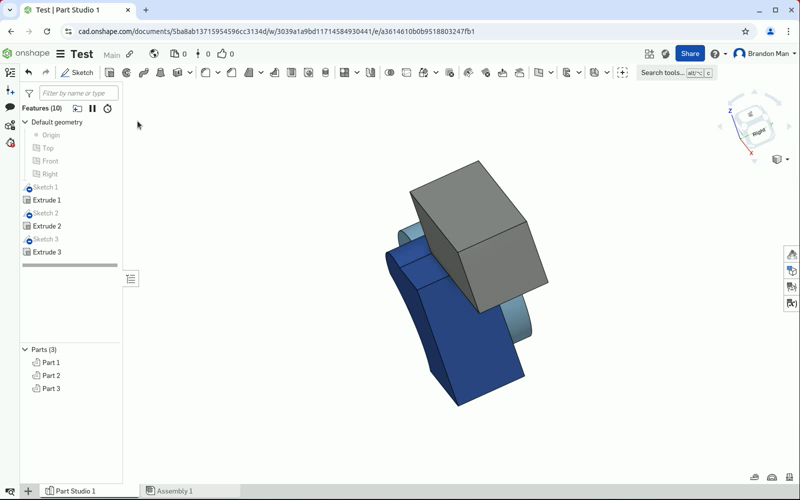
key(down, 2)
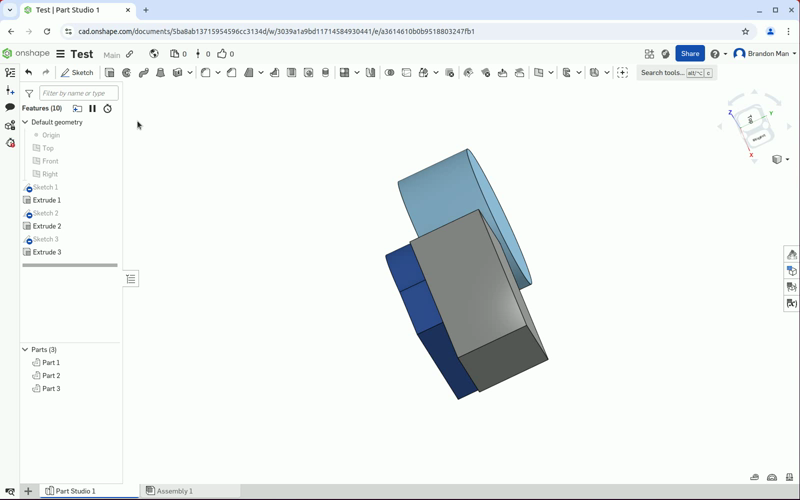
key(up, 2)
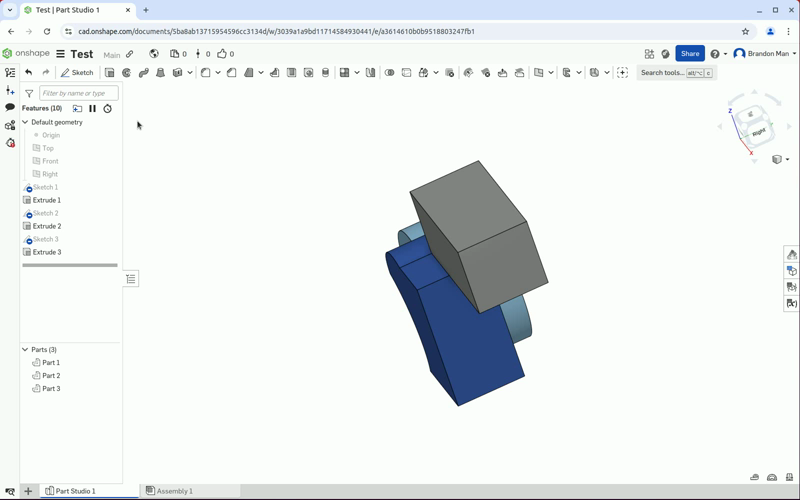
key(right, 2)
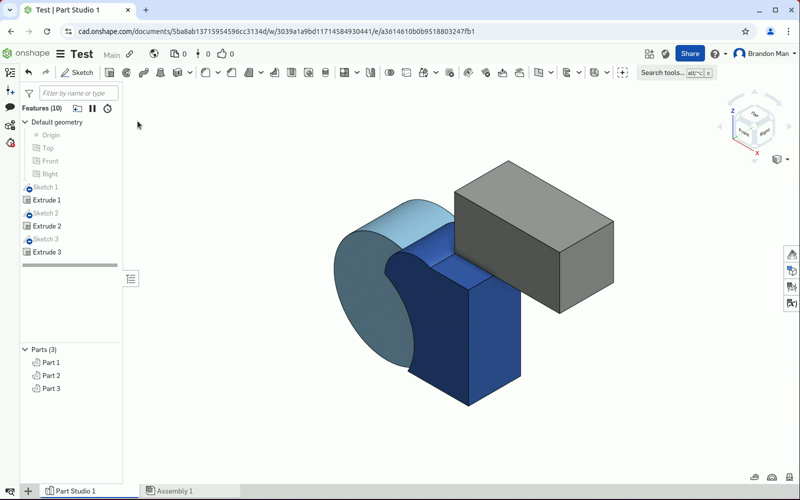
mouse_move(73, 189)
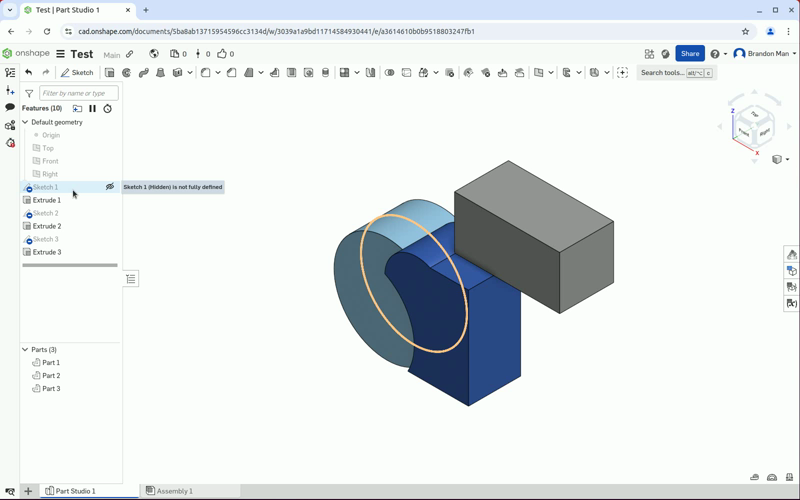
click(73, 189)